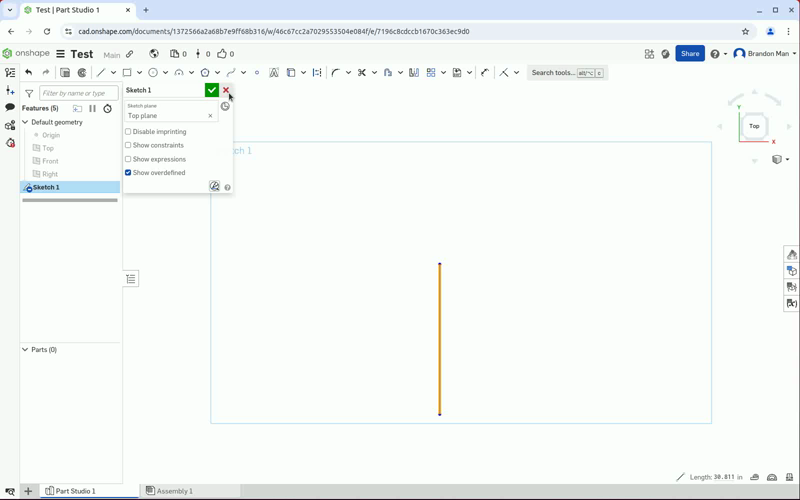
key(shift+h)
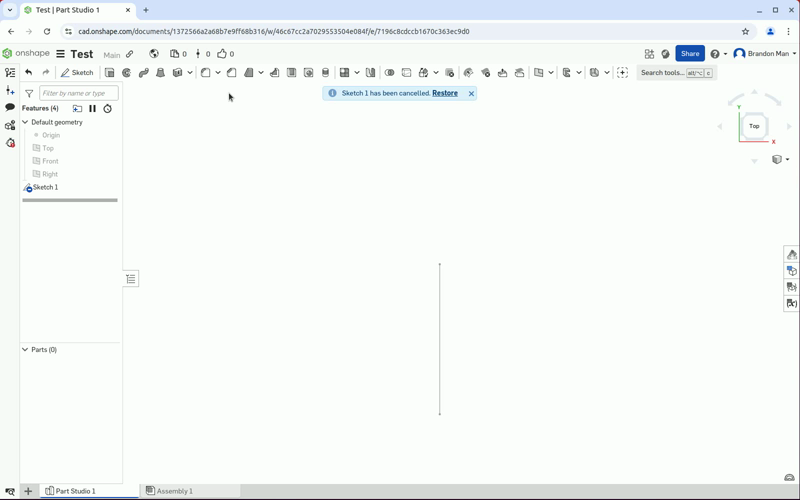
mouse_move(73, 352)
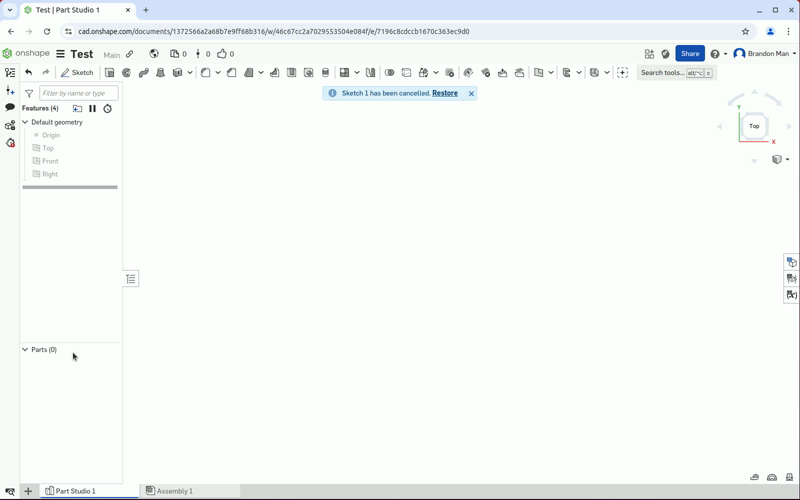
key(y)
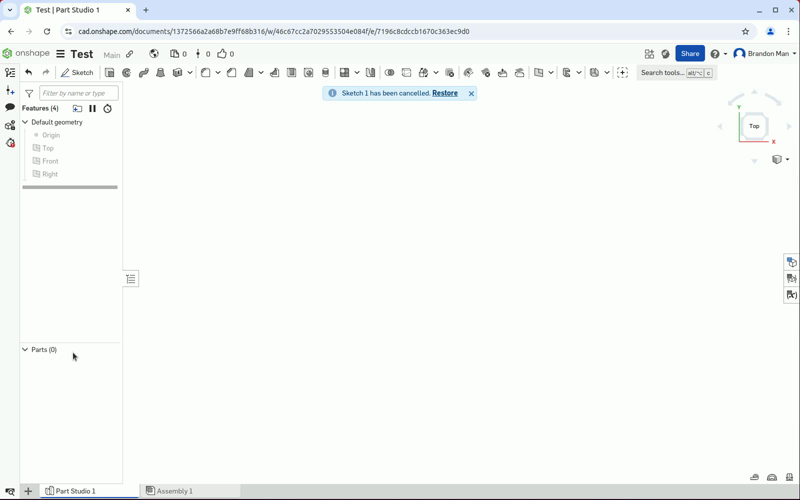
key(shift+p)
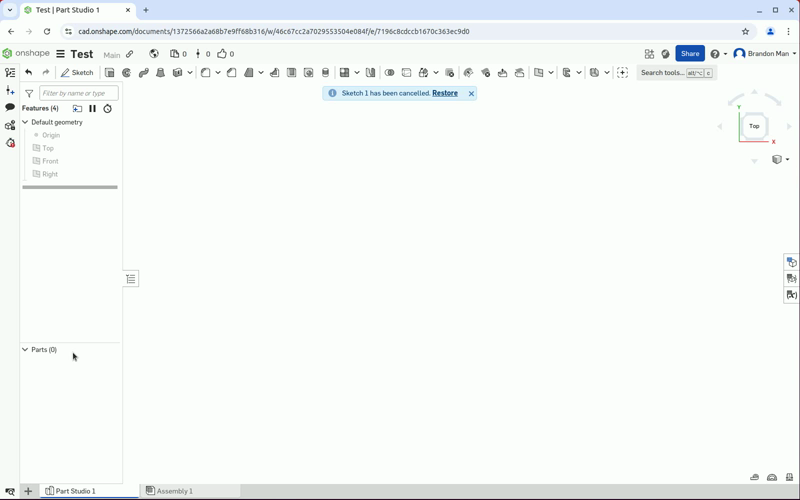
key(space)
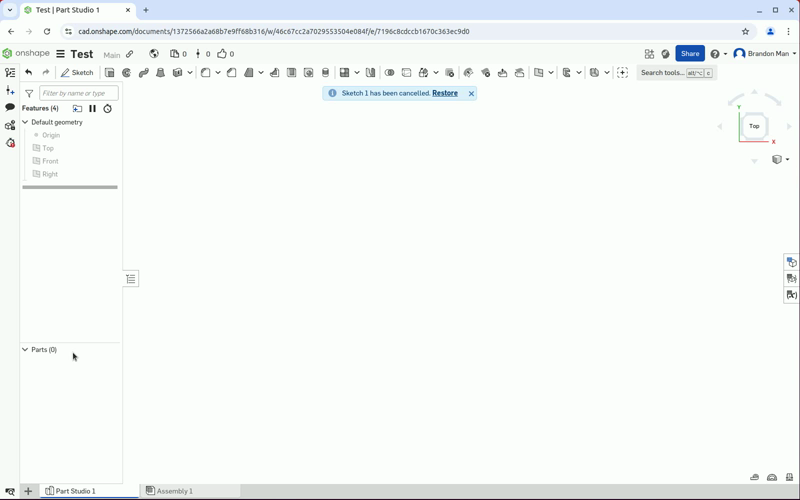
key_down(shift)
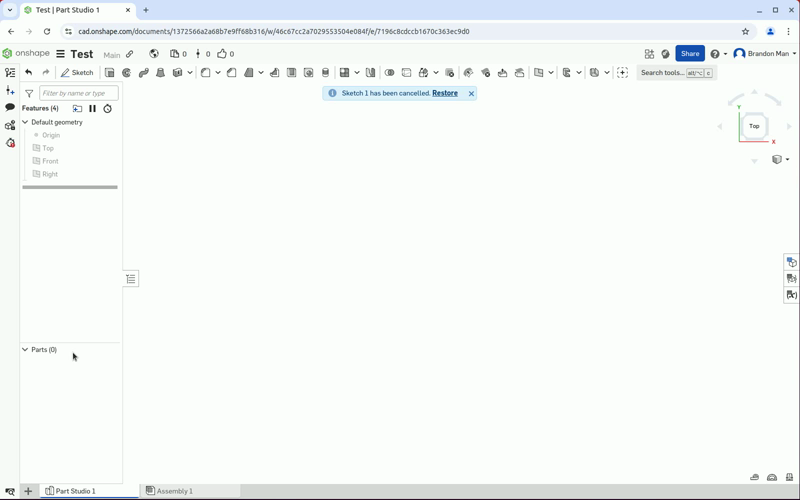
key(up)
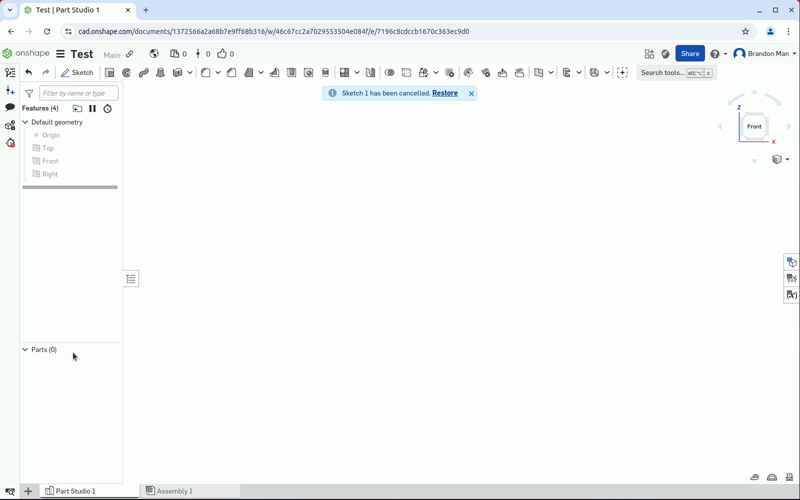
key_up(shift)
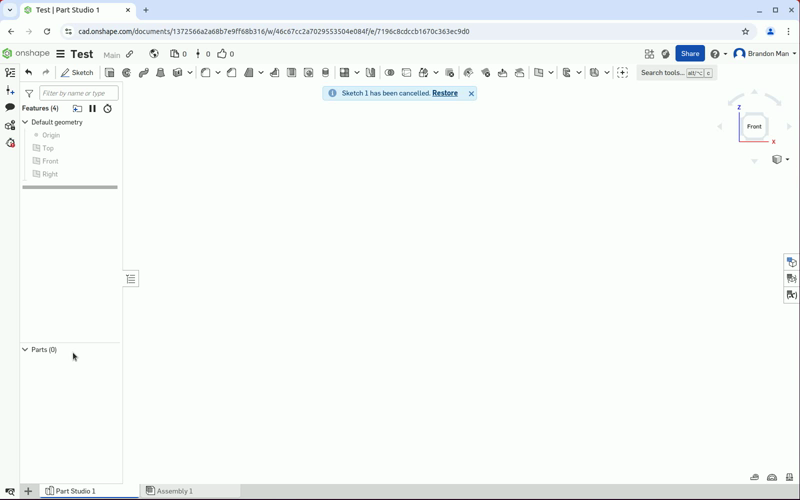
mouse_move(73, 352)
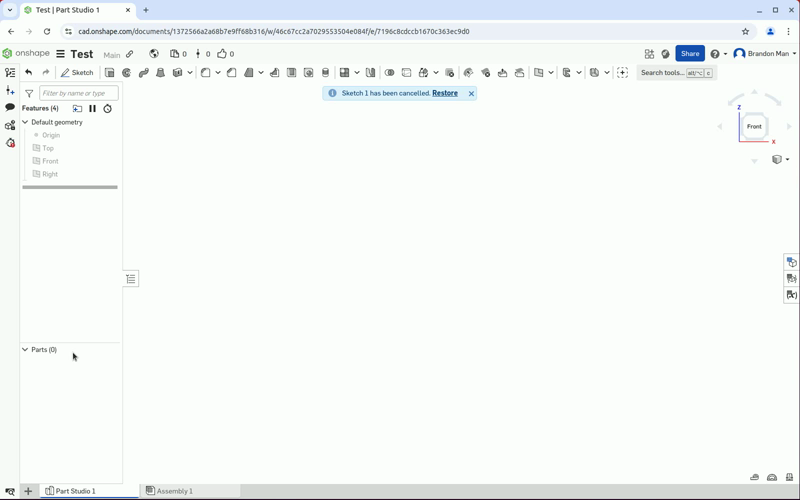
key(shift+y)
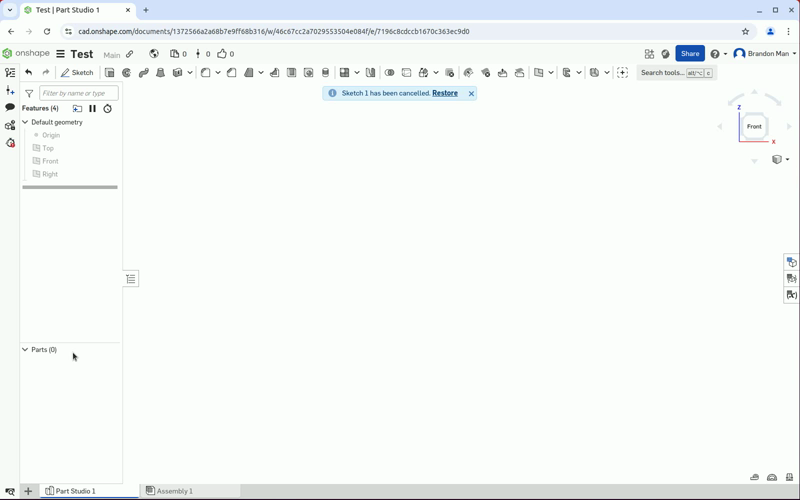
key(shift+s)
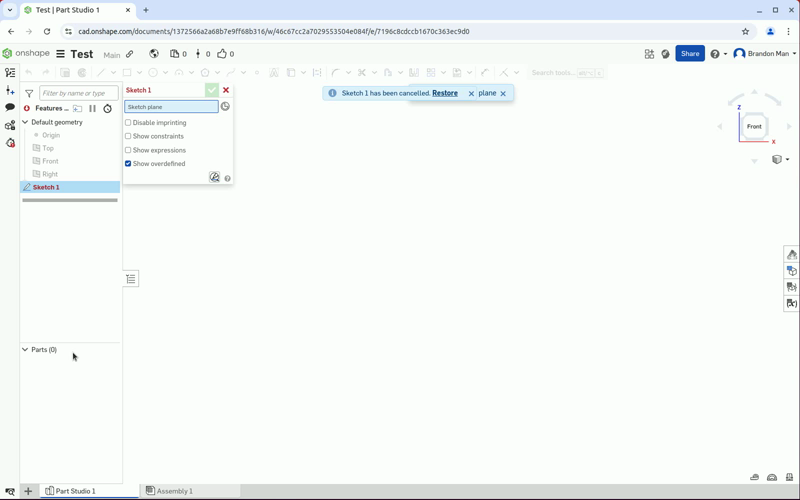
mouse_move(73, 163)
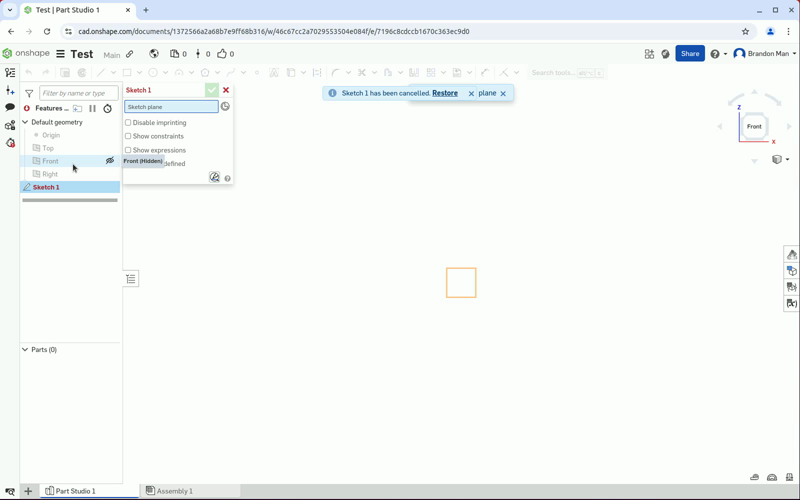
click(73, 163)
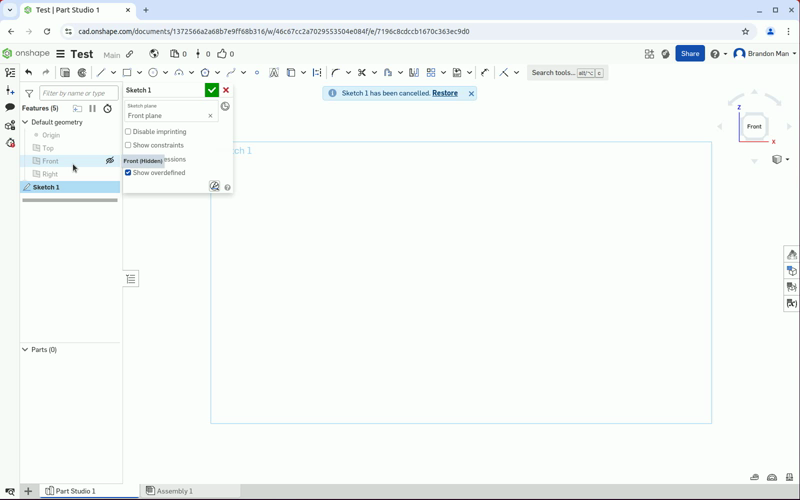
mouse_move(73, 352)
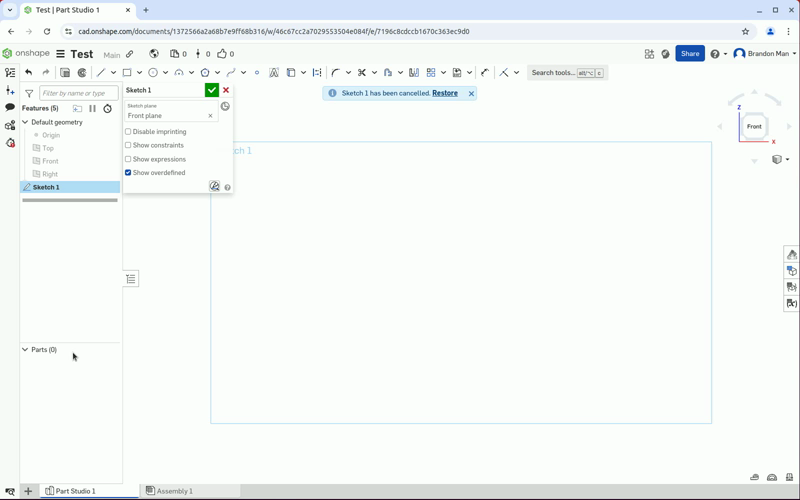
key(y)
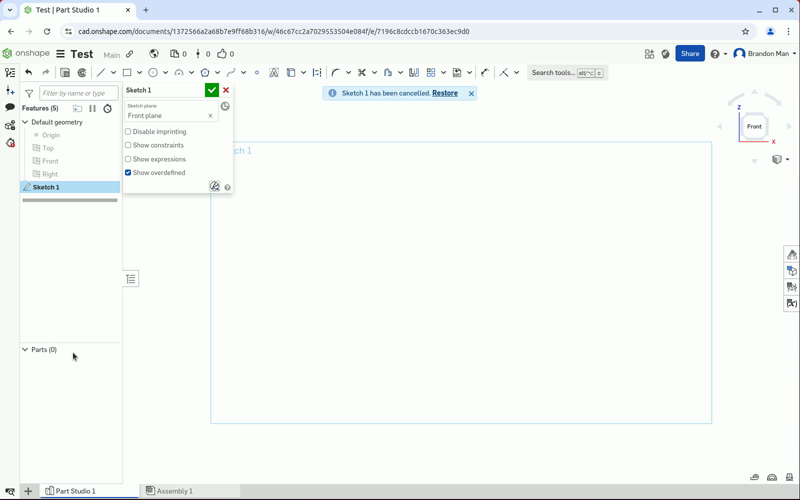
key(c)
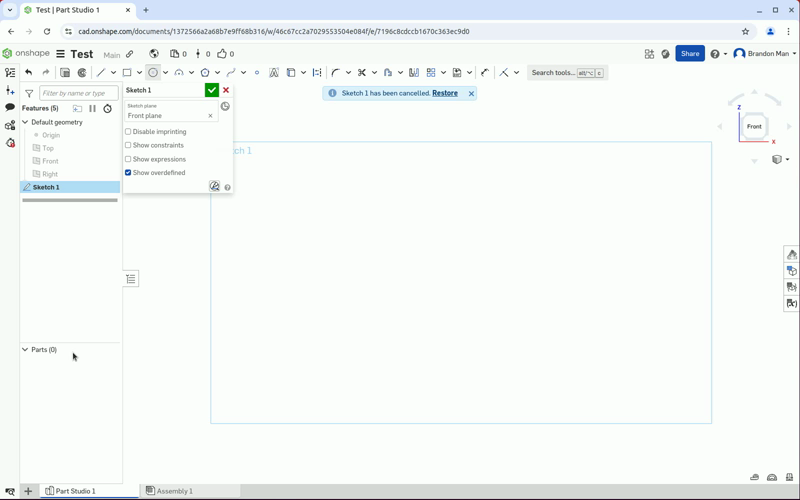
key_down(shift)
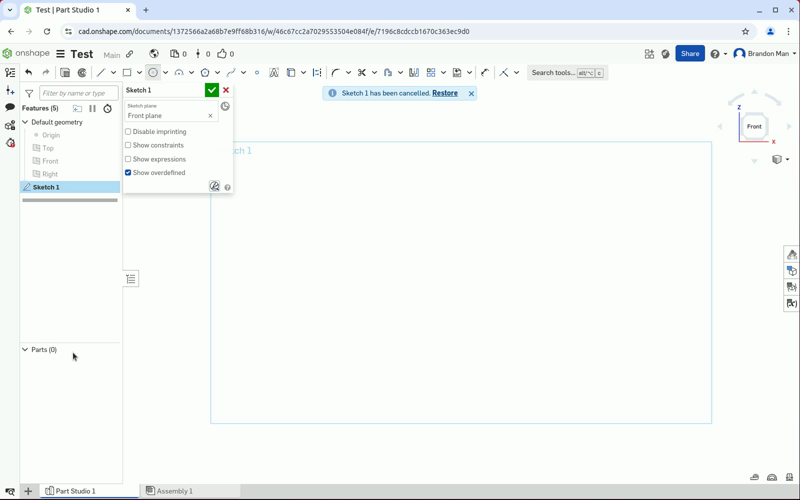
mouse_move(461, 282)
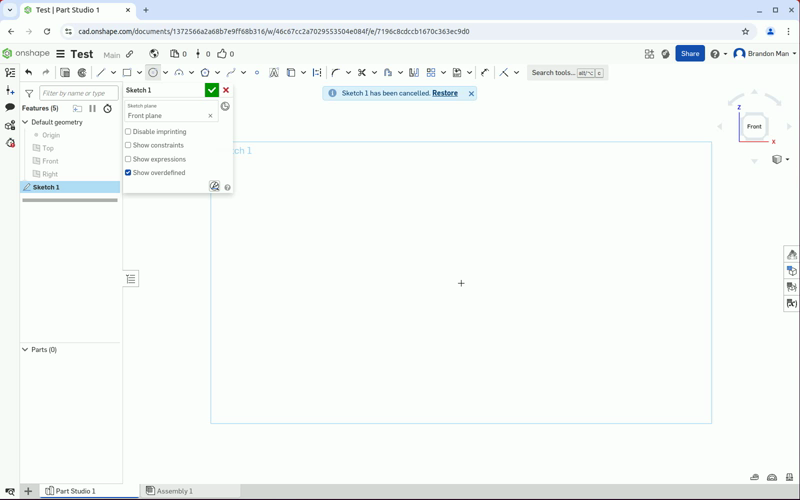
click(461, 282)
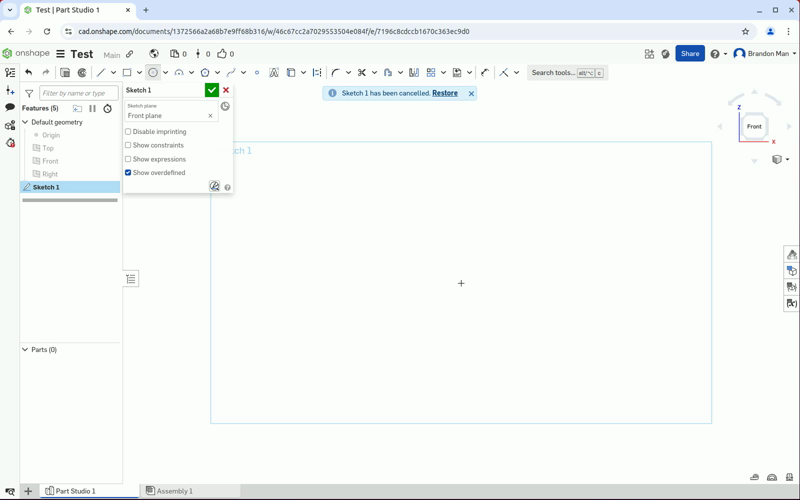
key_up(shift)
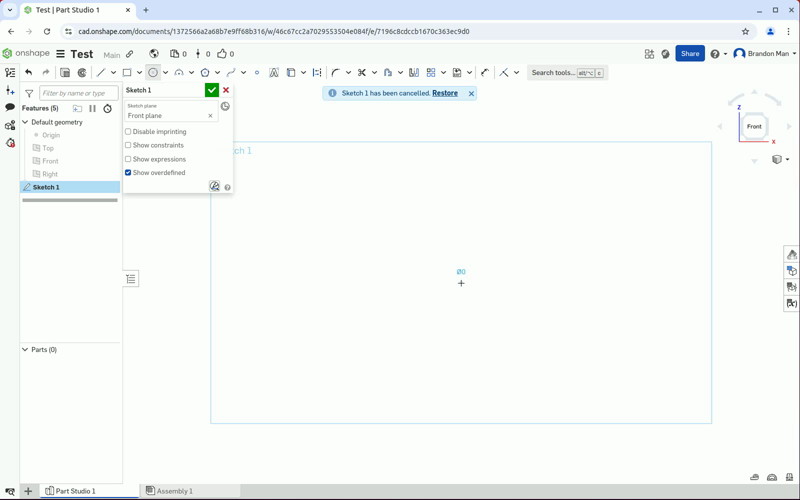
mouse_move(467, 282)
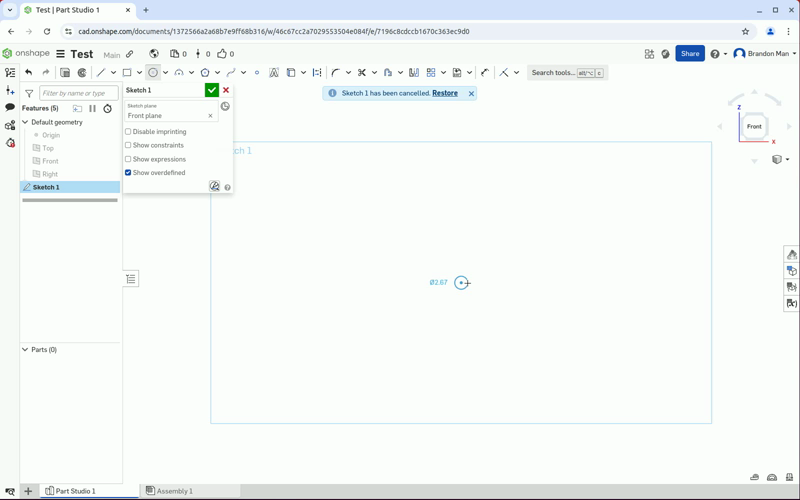
click(467, 282)
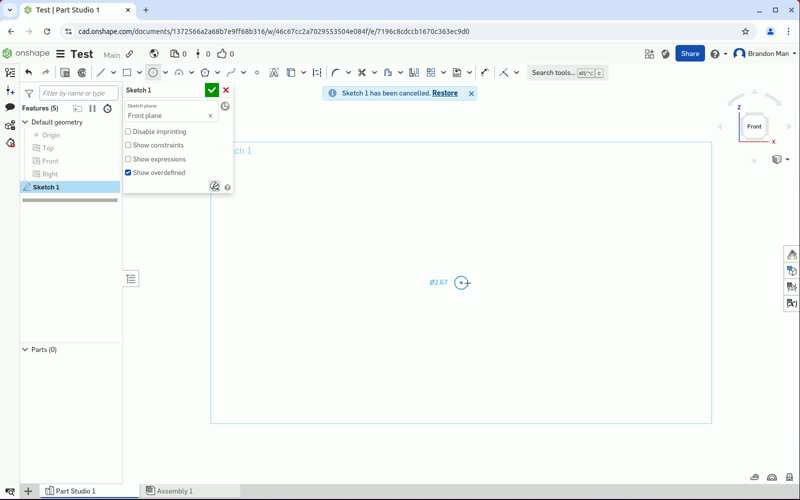
key(esc)
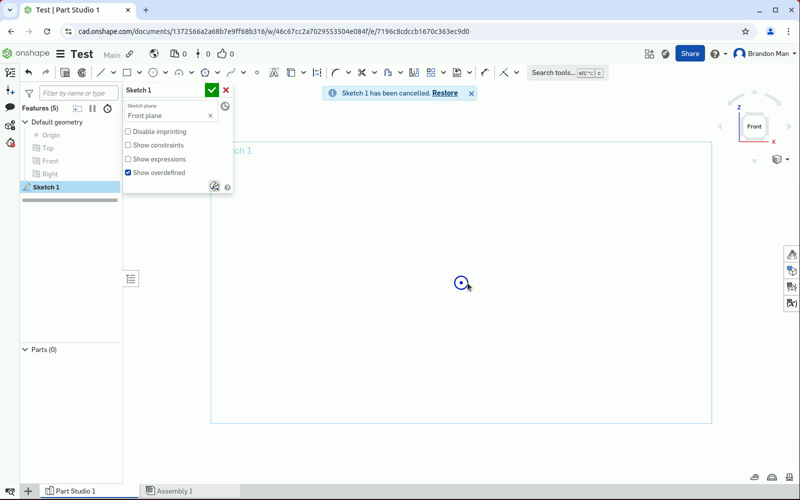
mouse_move(458, 283)
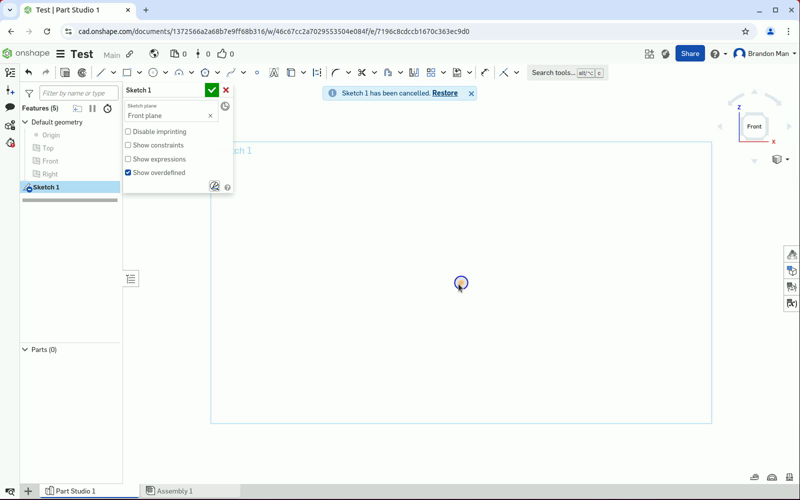
scroll(6)
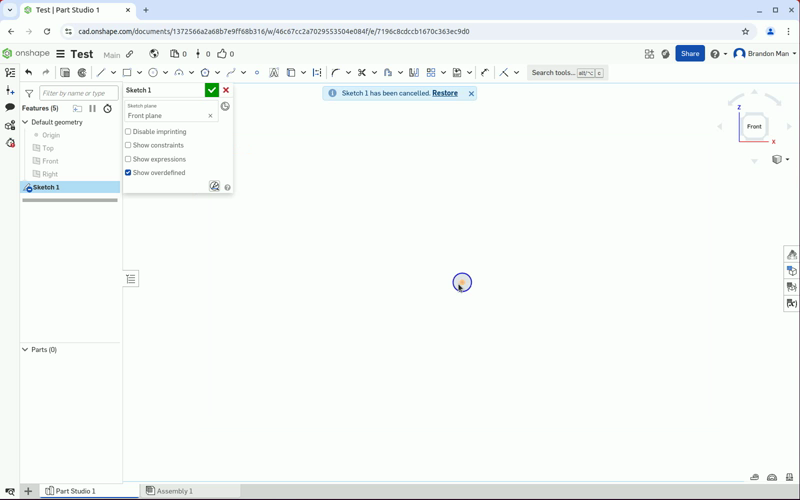
scroll(6)
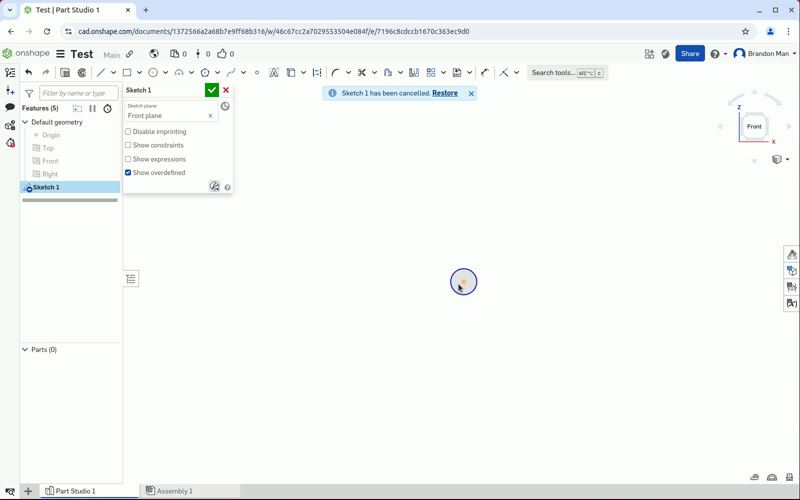
scroll(6)
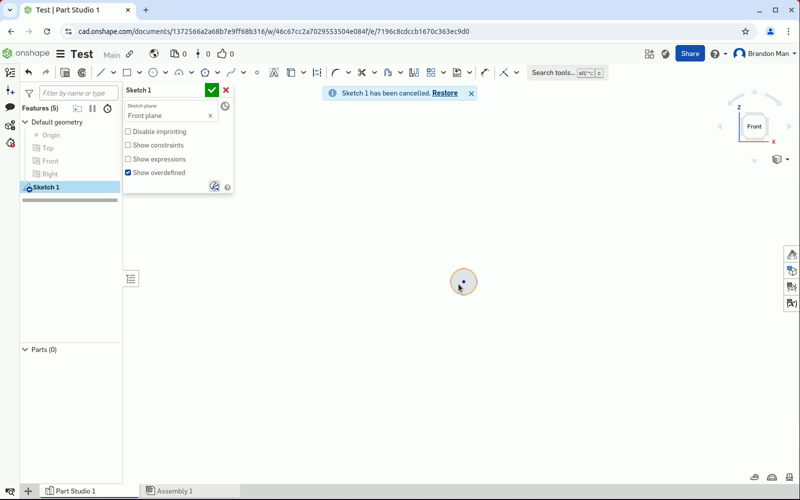
scroll(6)
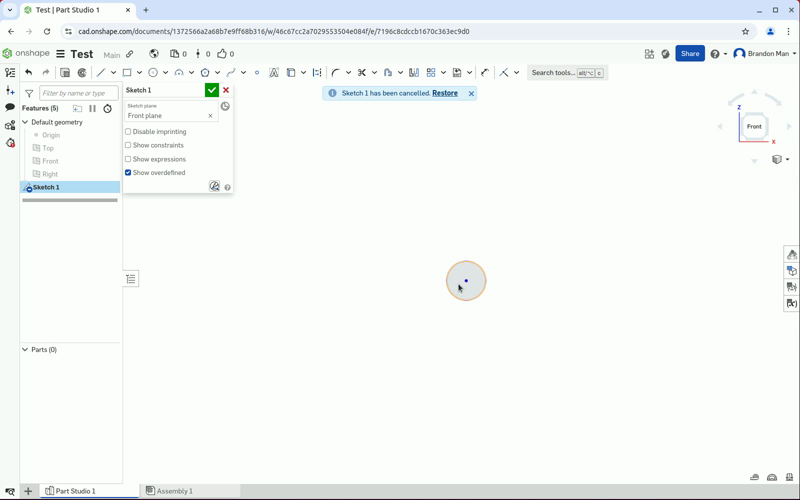
scroll(6)
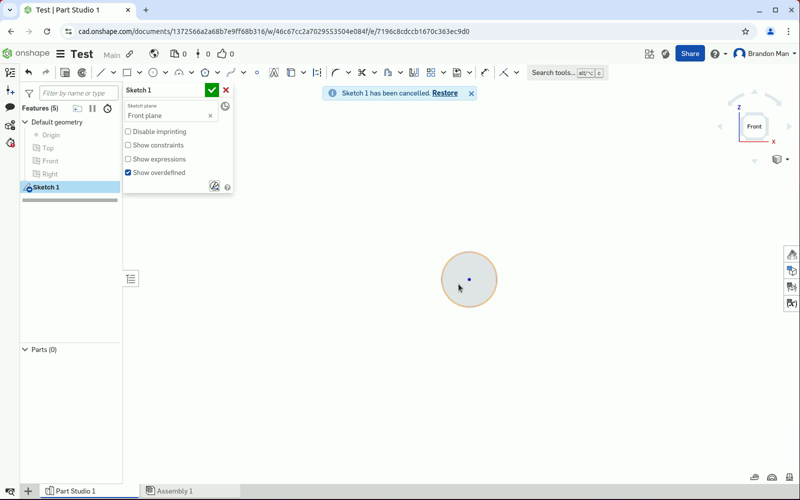
scroll(6)
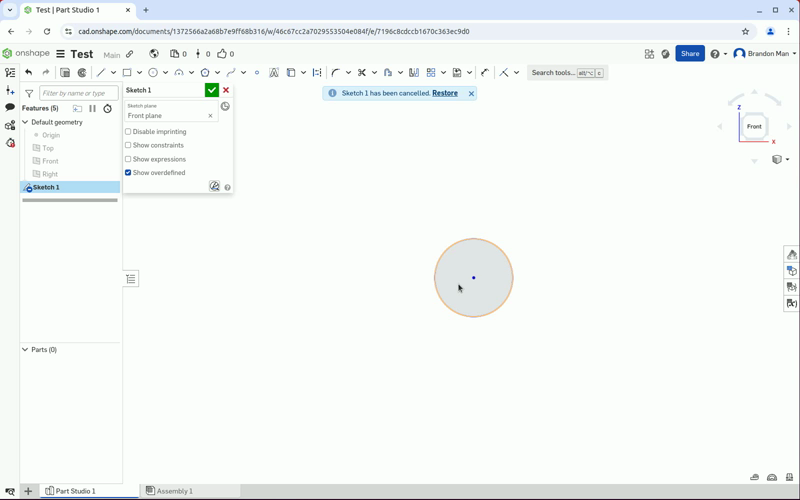
scroll(6)
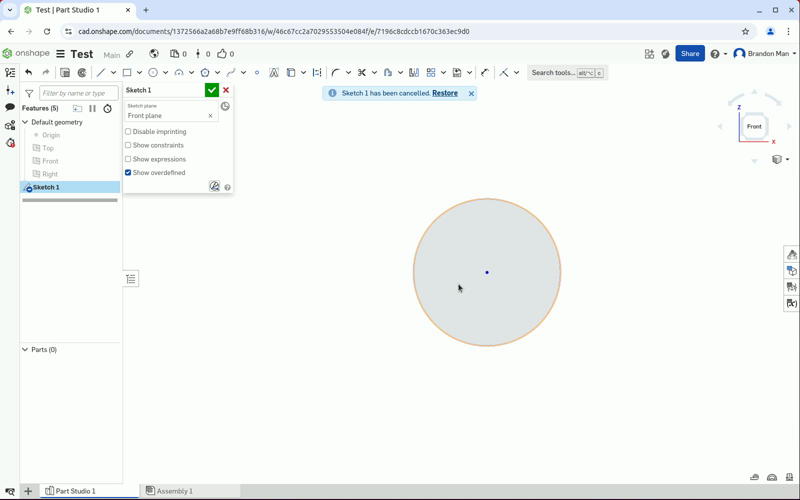
click(458, 283)
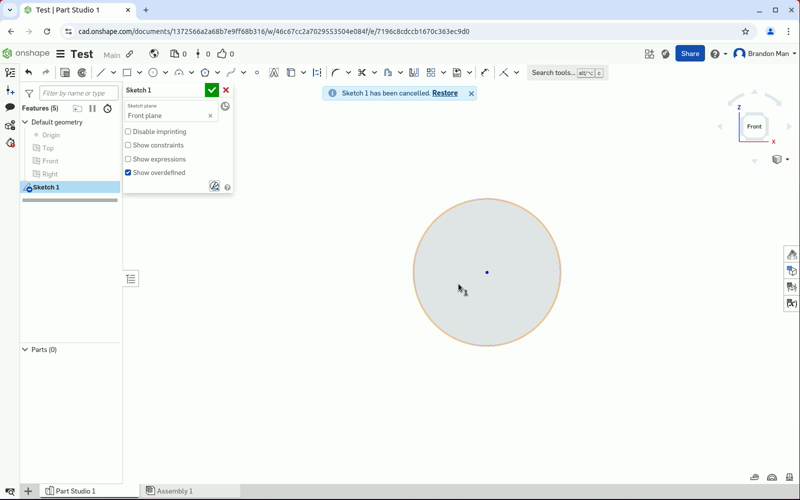
scroll(-6)
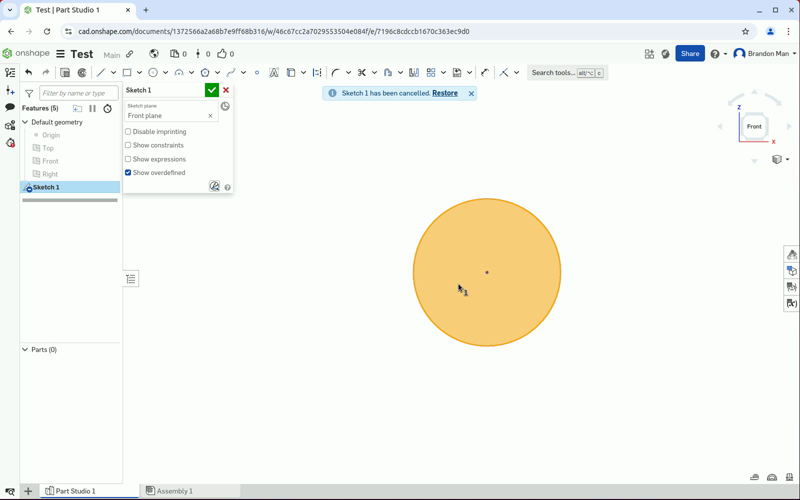
scroll(-6)
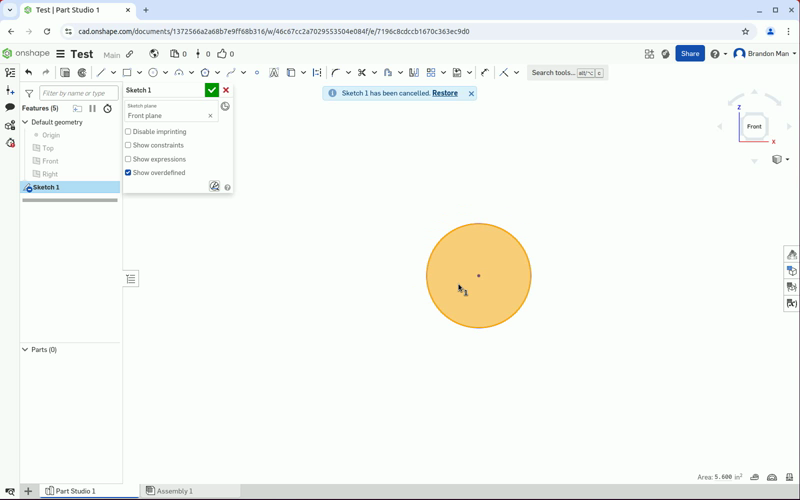
scroll(-6)
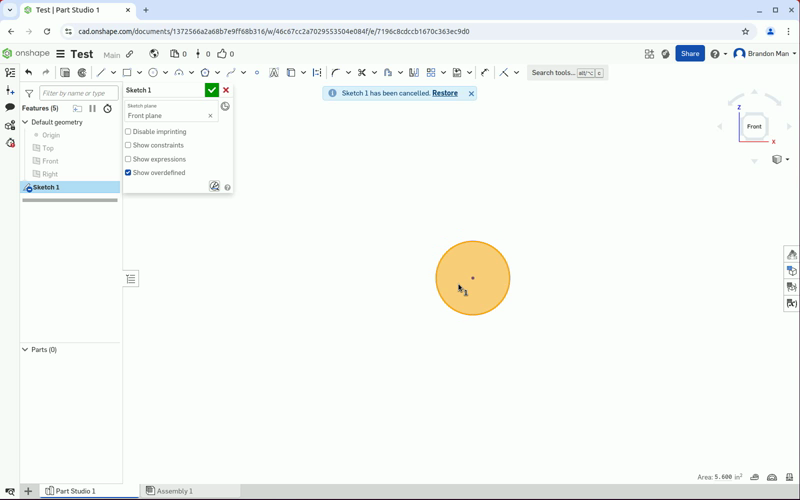
scroll(-6)
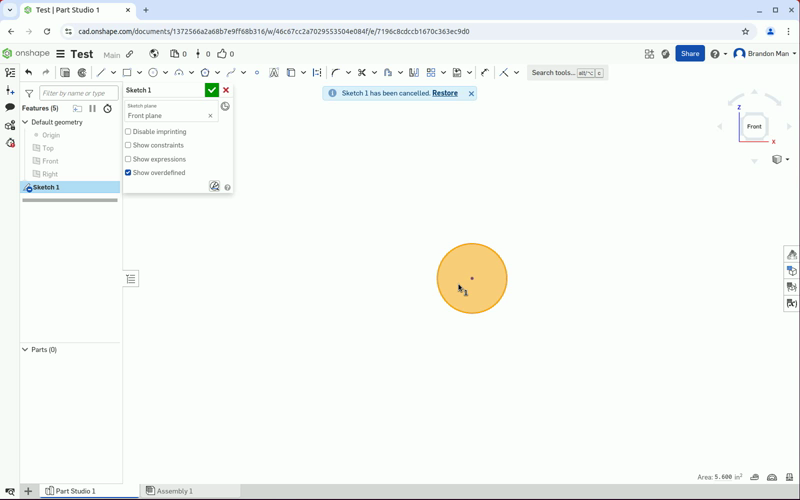
scroll(-6)
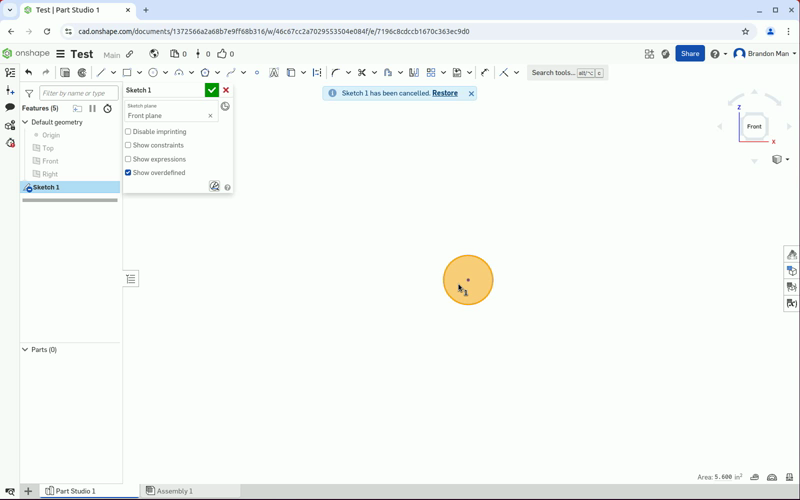
scroll(-6)
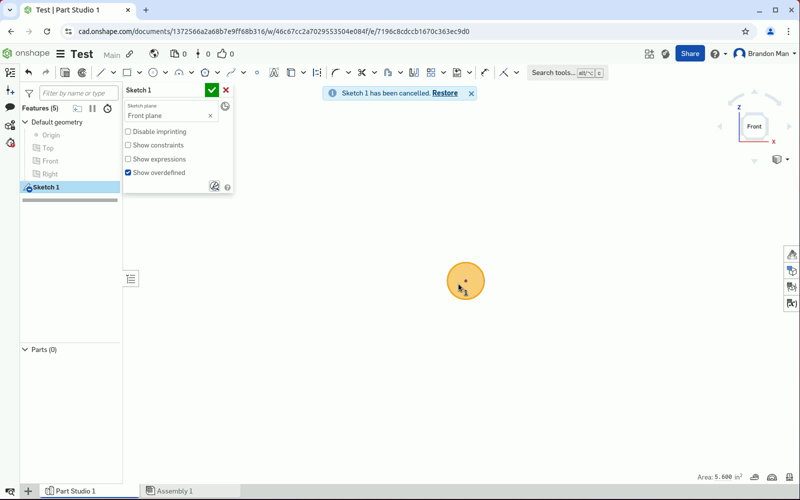
scroll(-6)
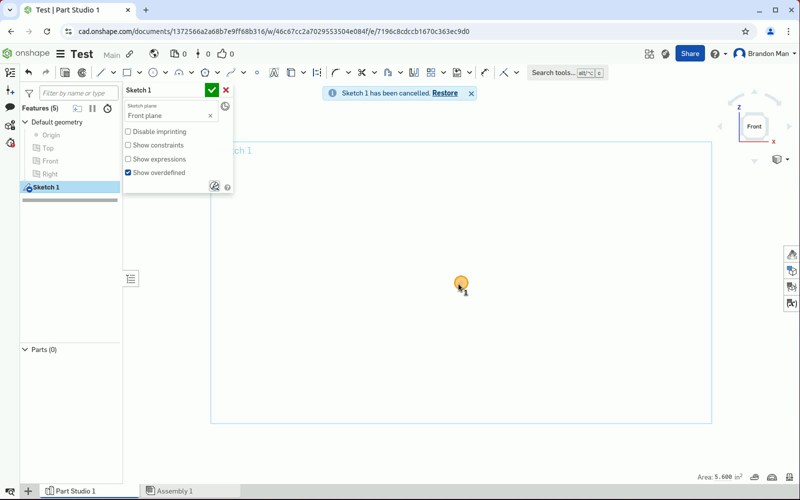
mouse_move(73, 352)
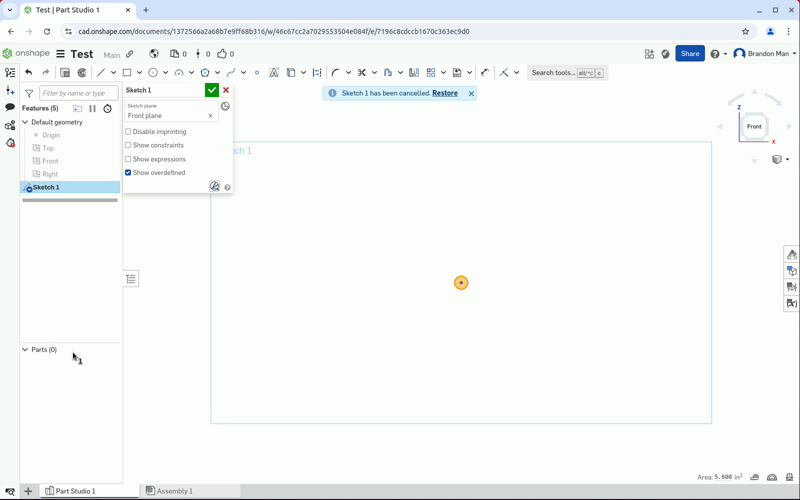
key(shift+y)
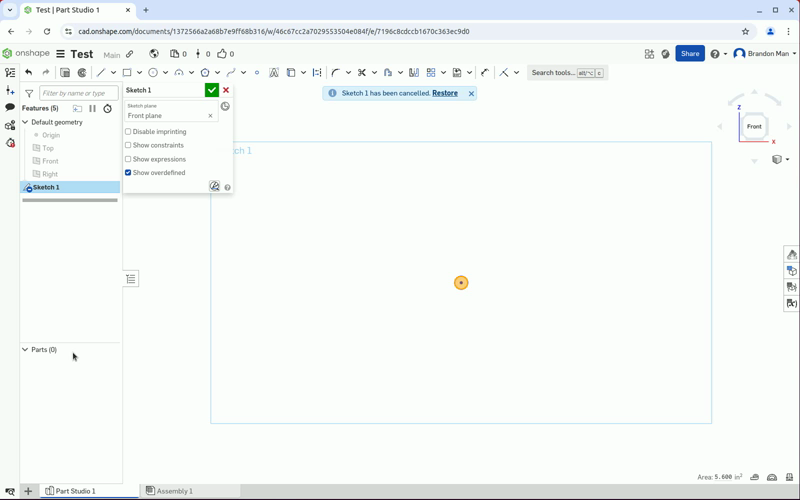
key(shift+e)
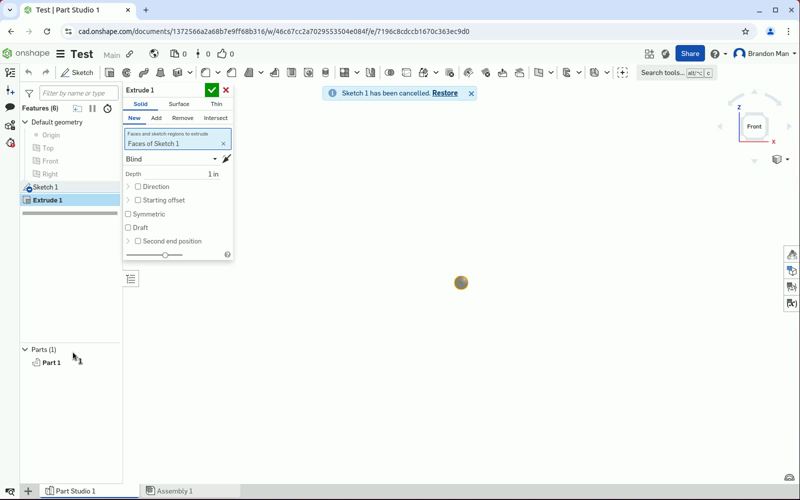
mouse_move(143, 106)
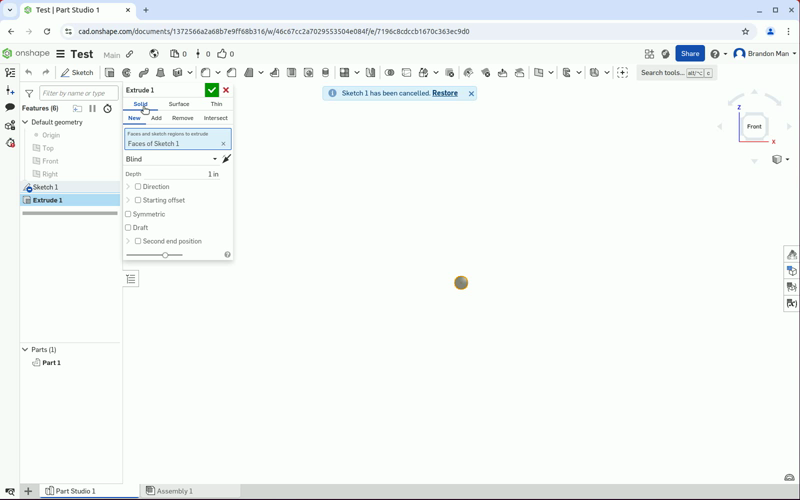
click(143, 106)
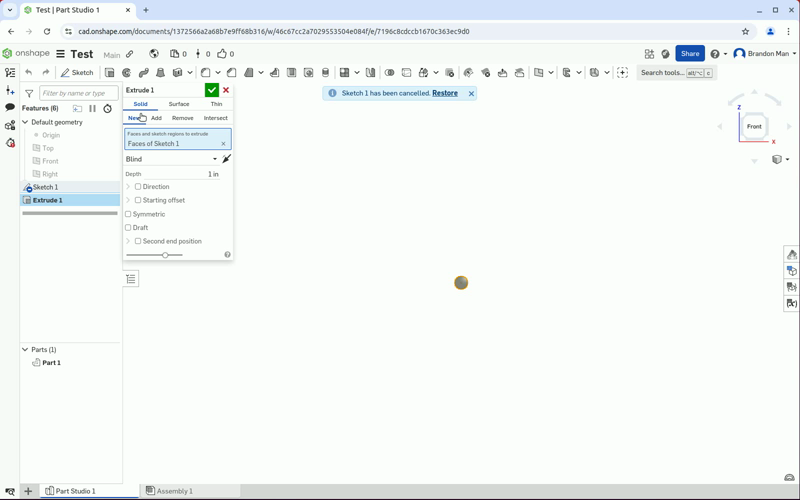
mouse_move(137, 120)
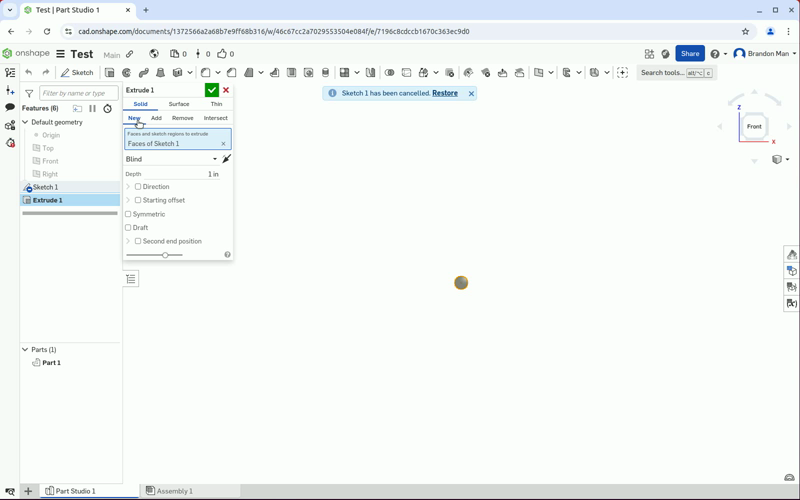
click(137, 120)
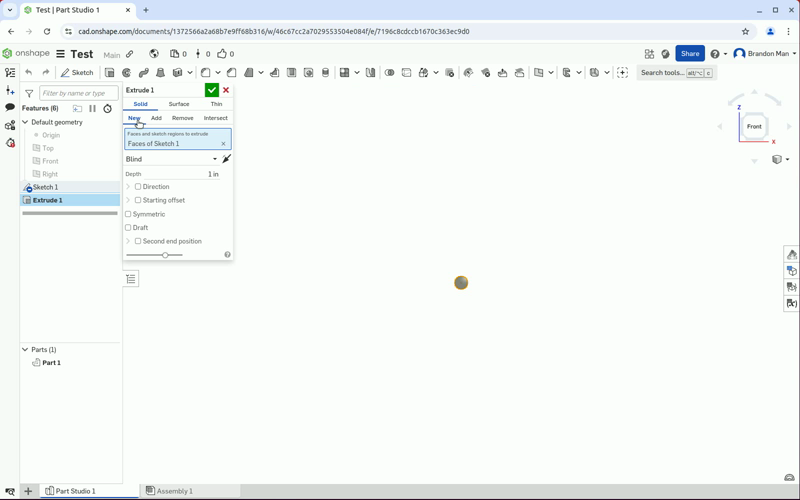
key(tab, 4)
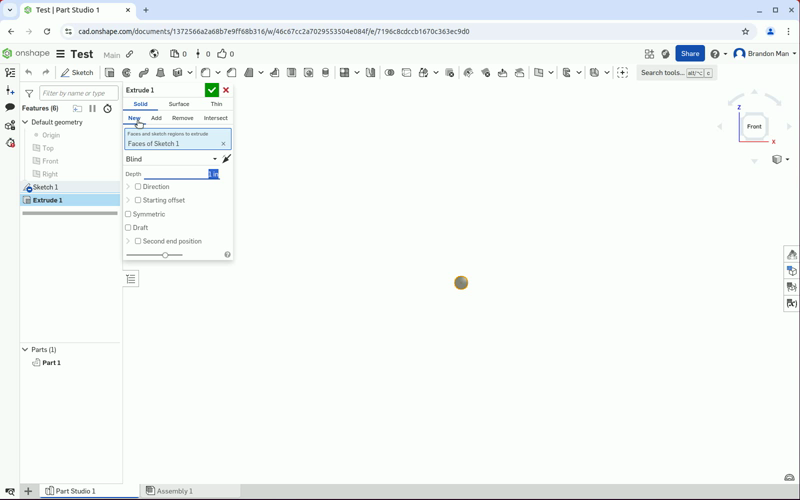
text(23.108)
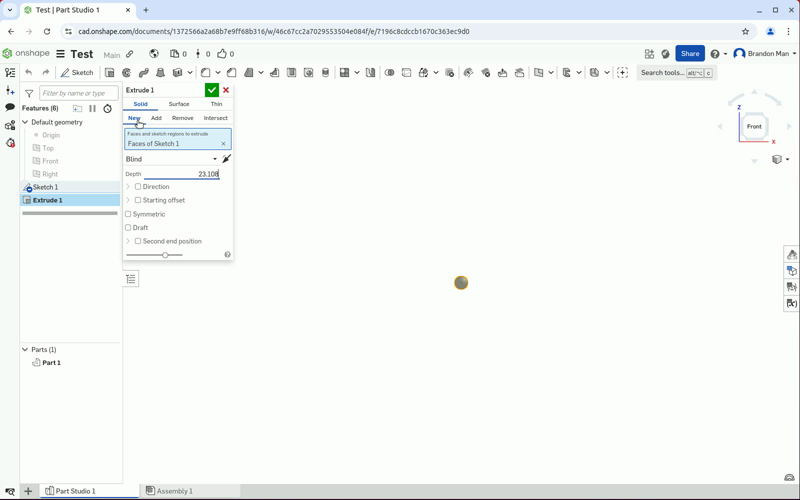
key(enter)
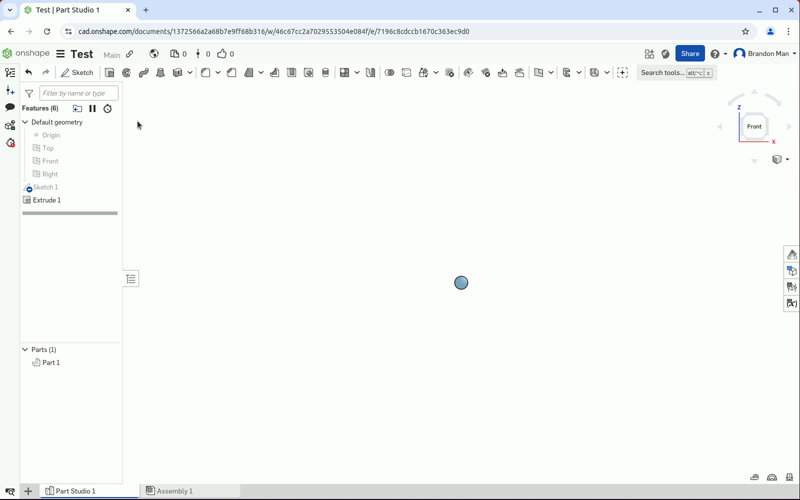
key(shift+h)
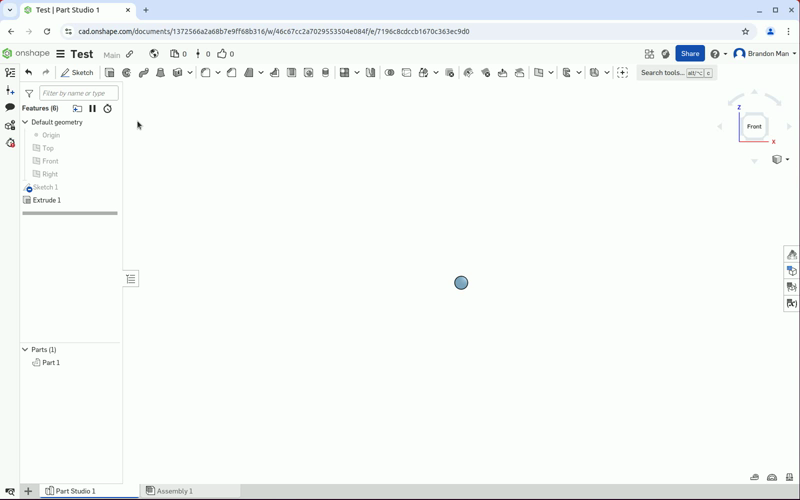
key(shift+h)
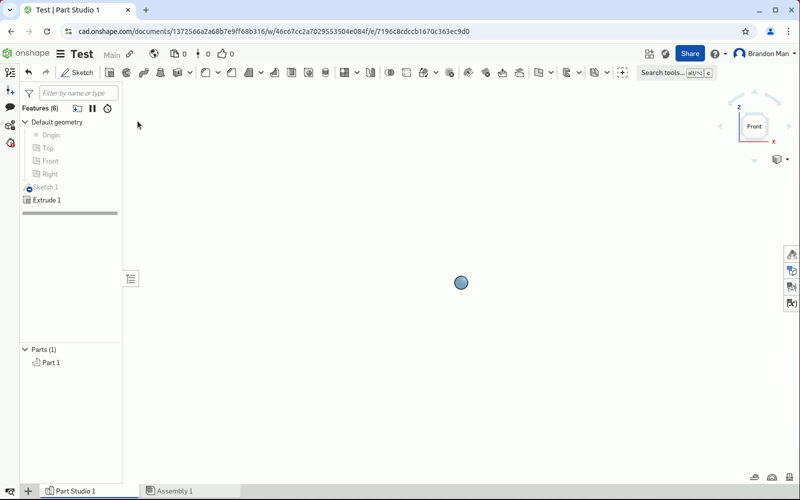
mouse_move(73, 189)
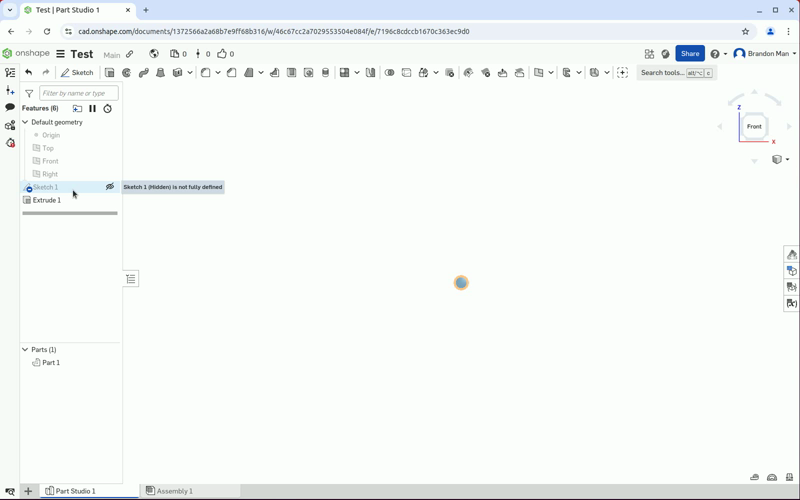
click(73, 189)
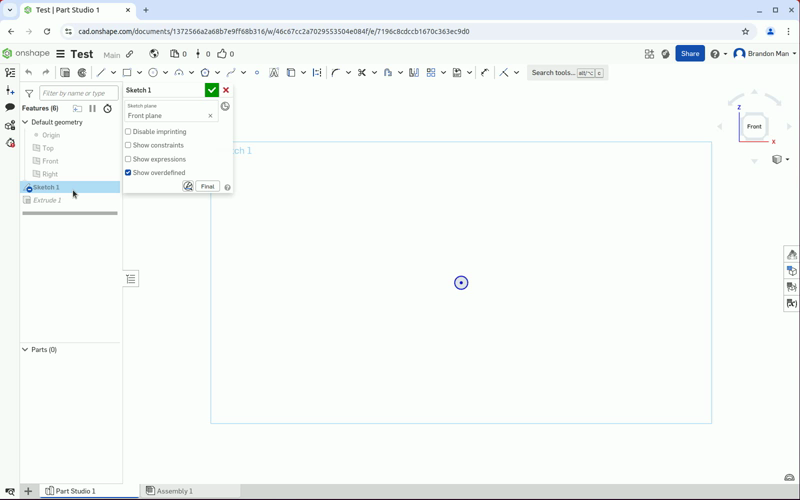
mouse_move(229, 92)
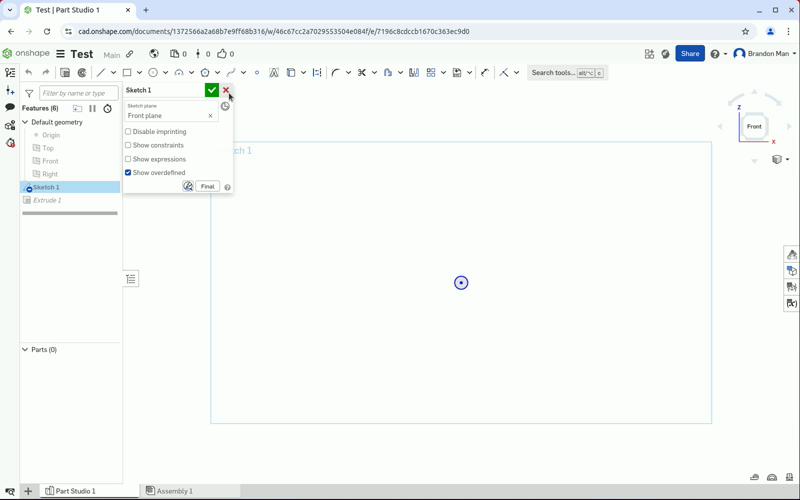
click(229, 92)
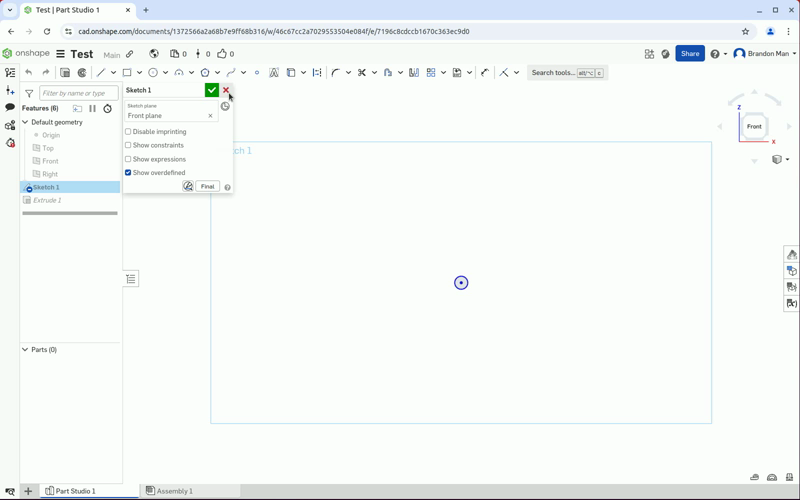
key(shift+s)
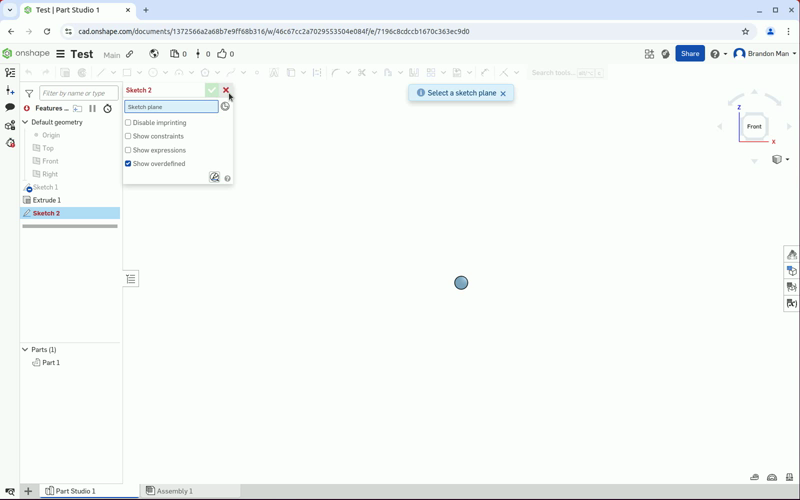
mouse_move(73, 163)
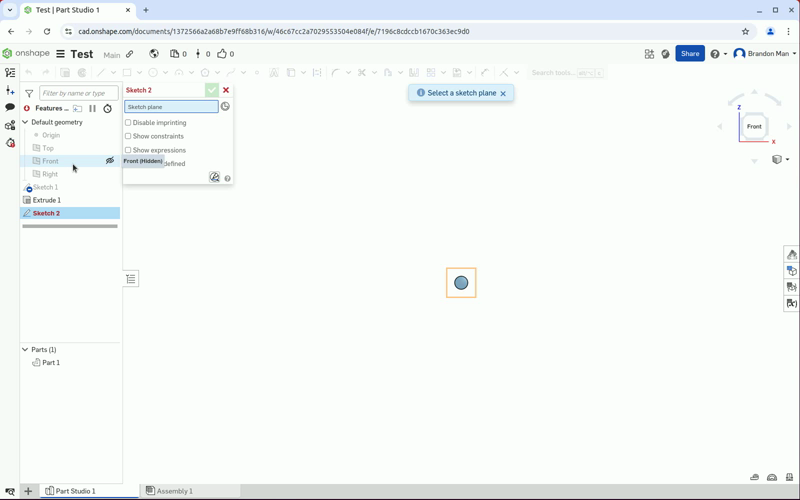
click(73, 163)
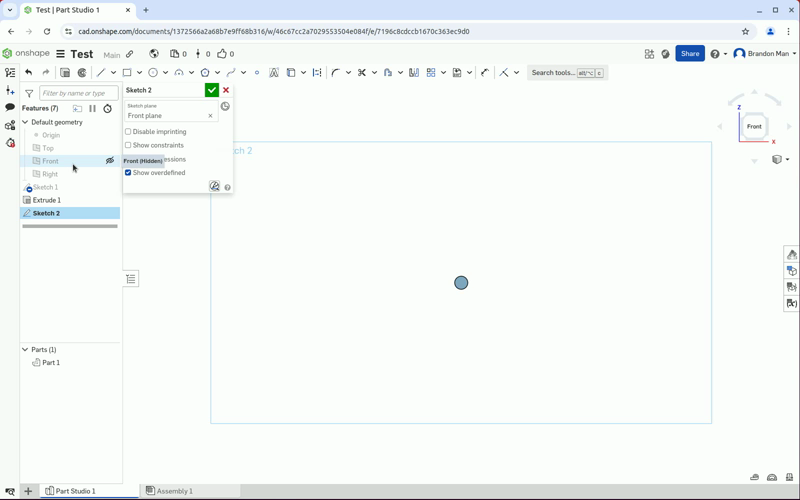
mouse_move(73, 352)
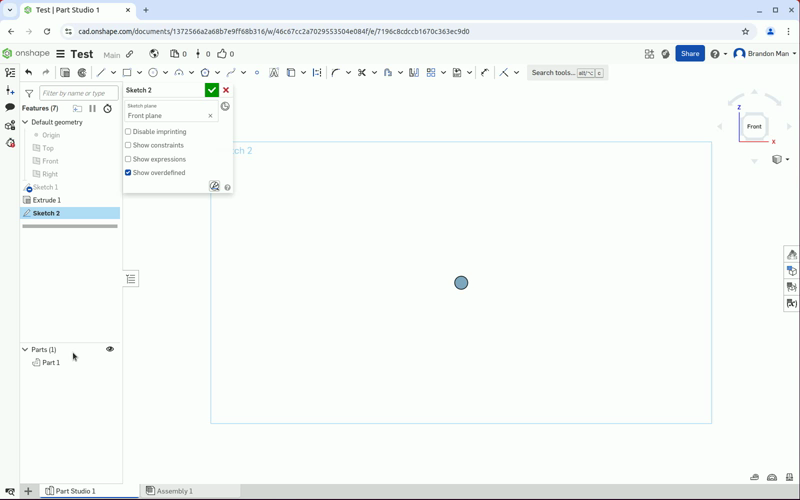
key(y)
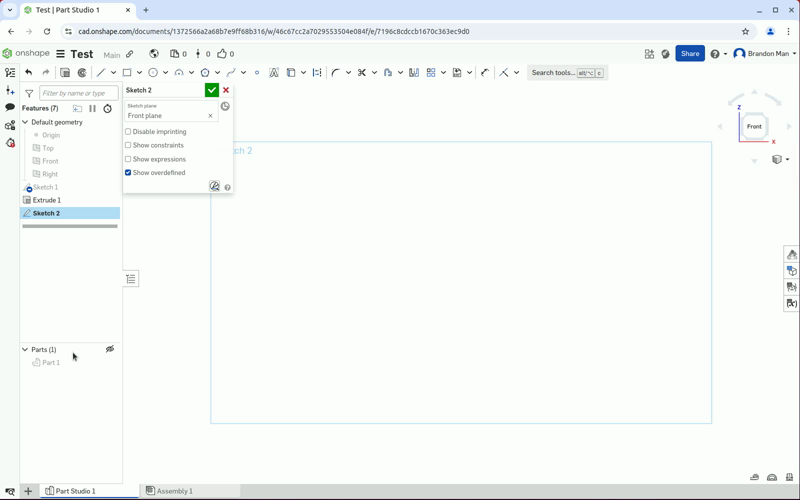
key(c)
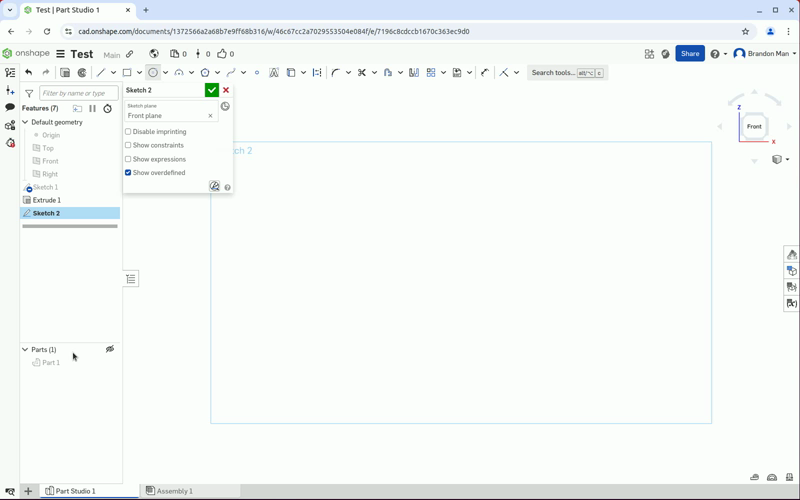
key_down(shift)
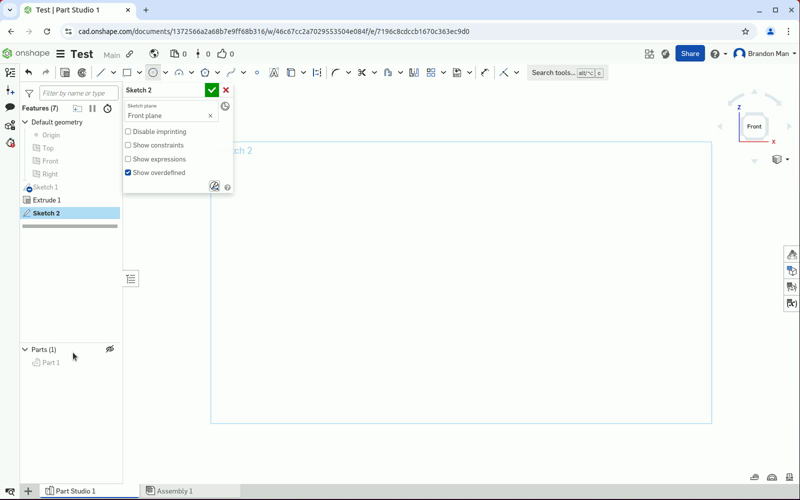
mouse_move(461, 282)
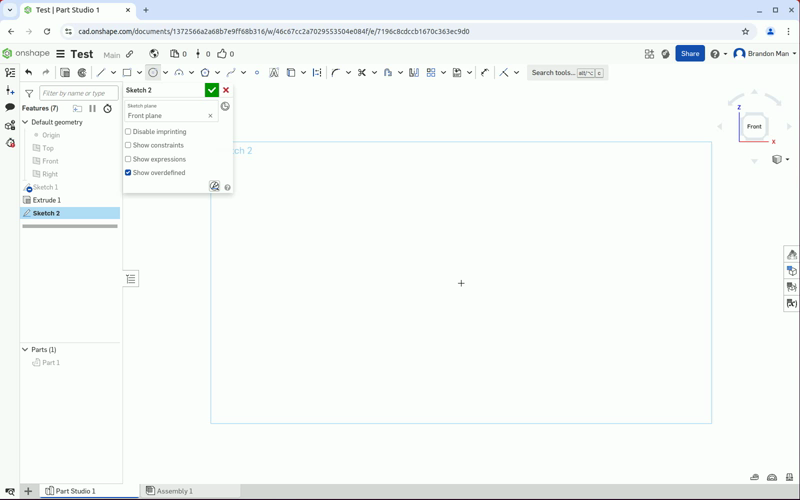
click(461, 282)
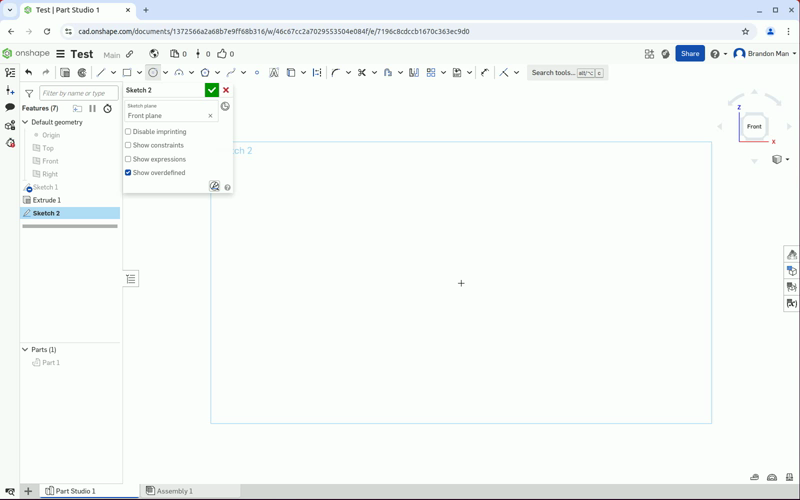
key_up(shift)
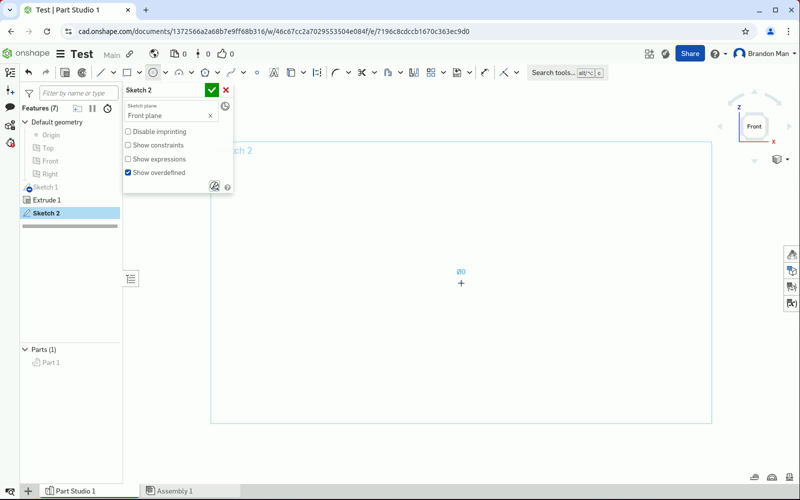
mouse_move(466, 282)
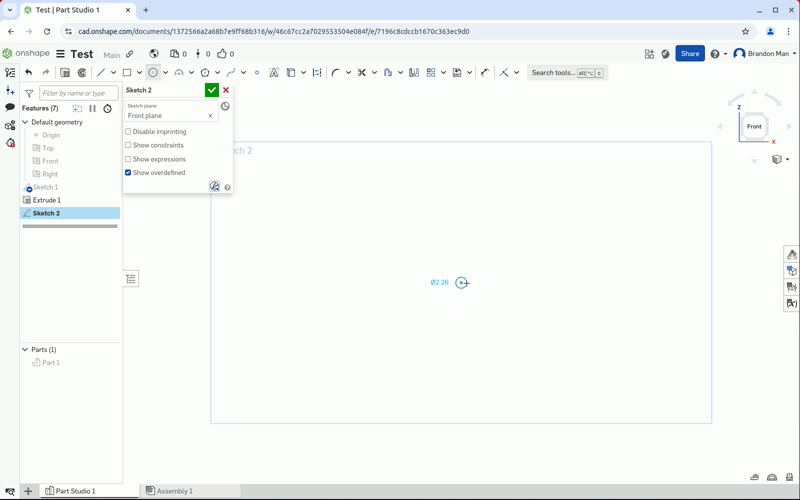
click(466, 282)
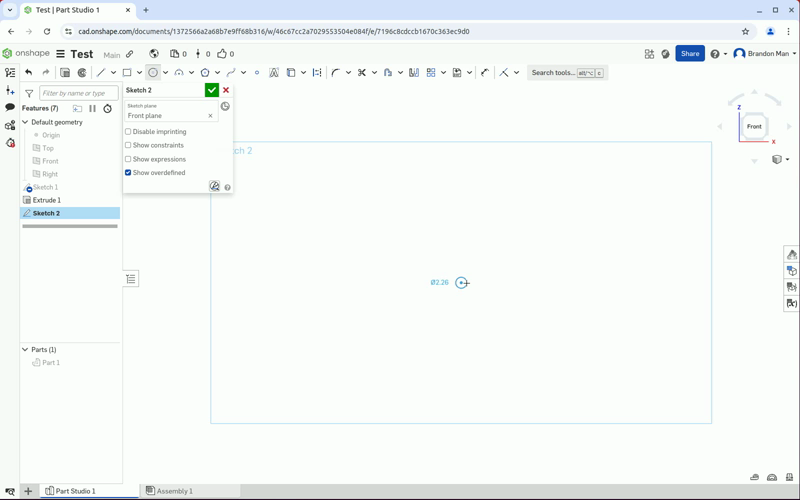
key(esc)
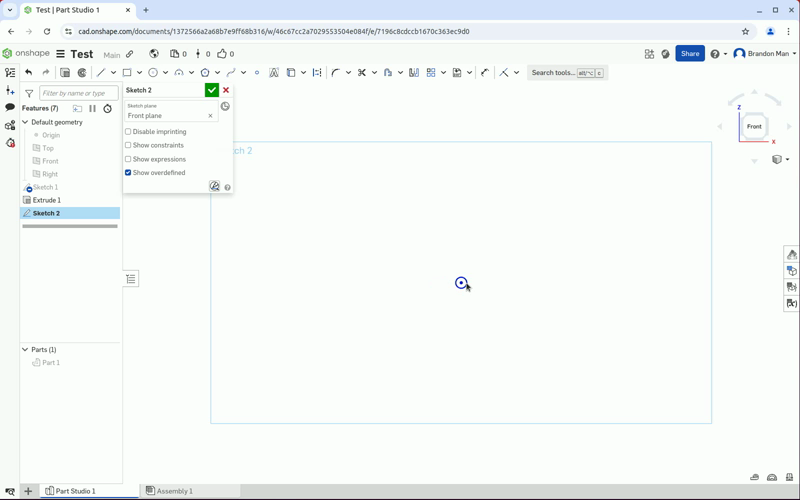
mouse_move(462, 281)
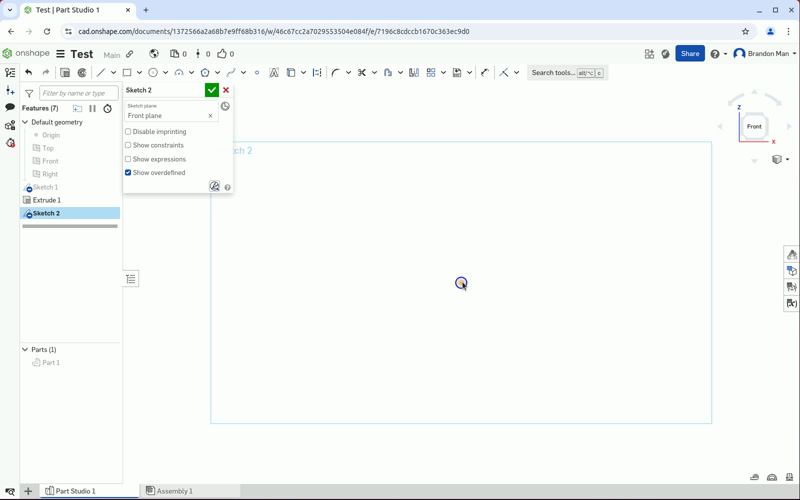
scroll(6)
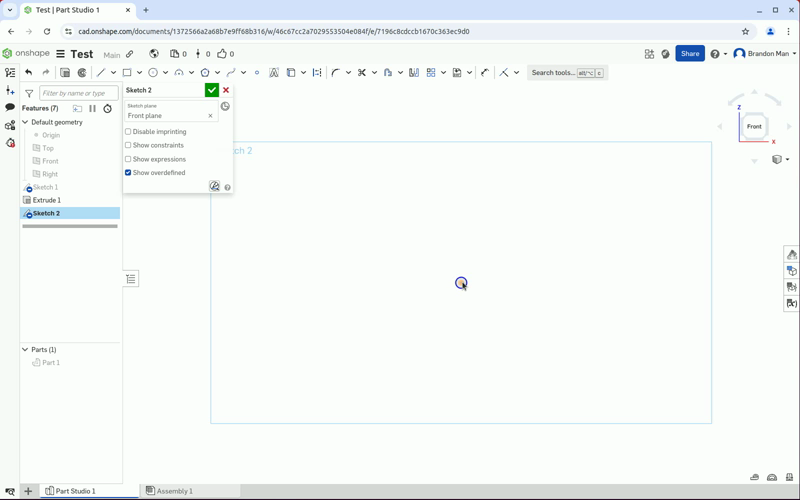
scroll(6)
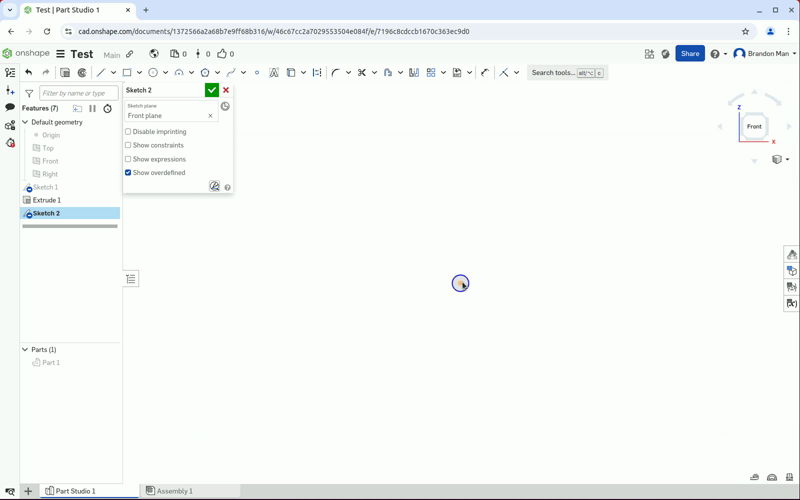
scroll(6)
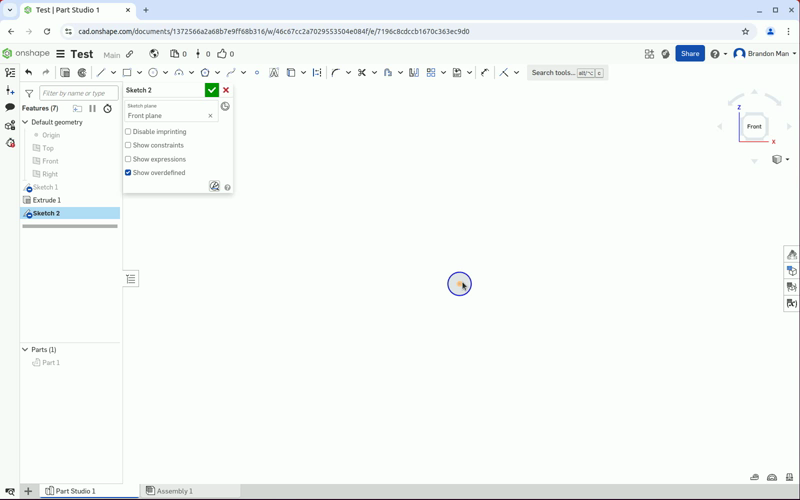
scroll(6)
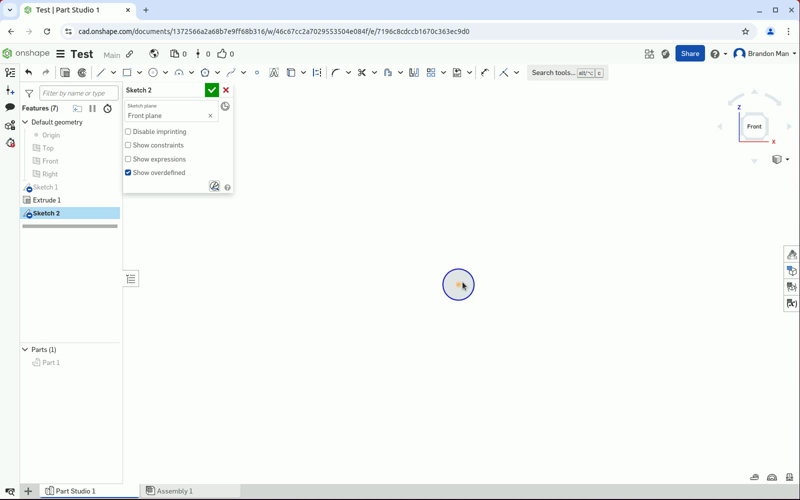
scroll(6)
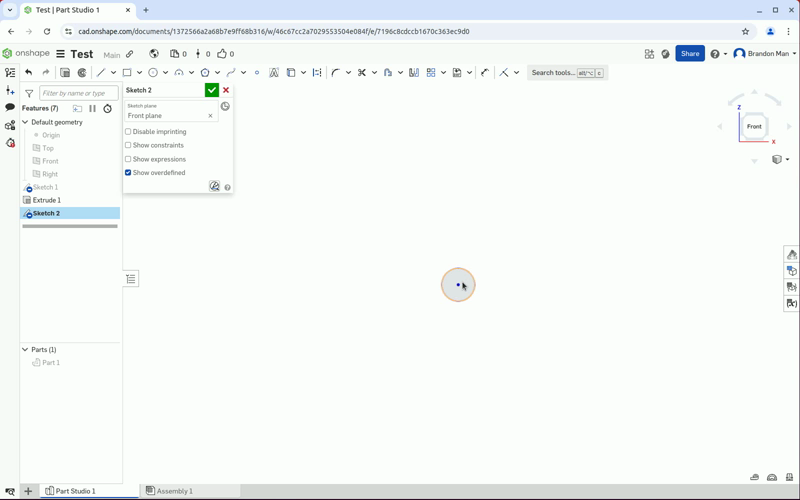
scroll(6)
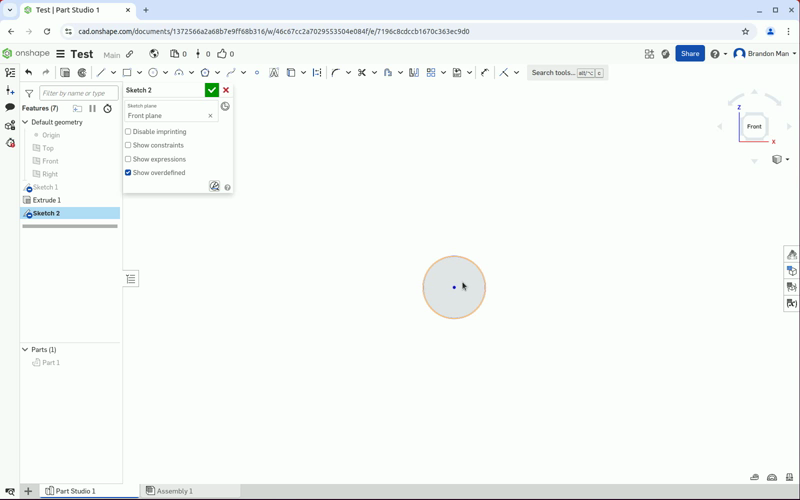
scroll(6)
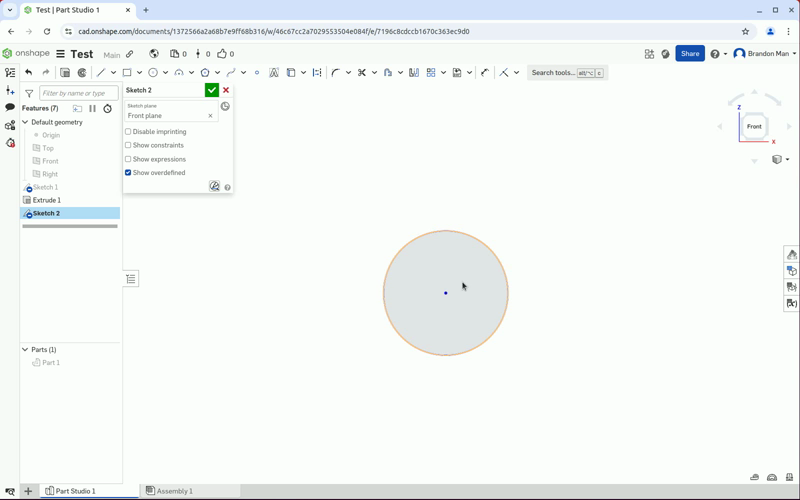
click(462, 281)
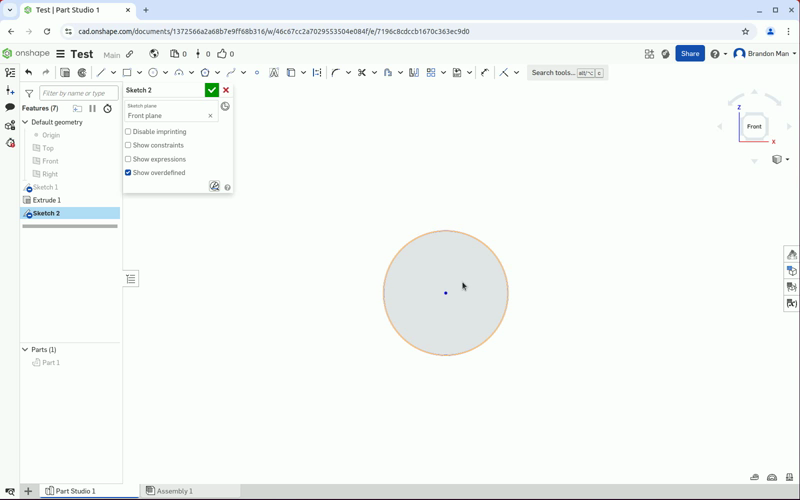
scroll(-6)
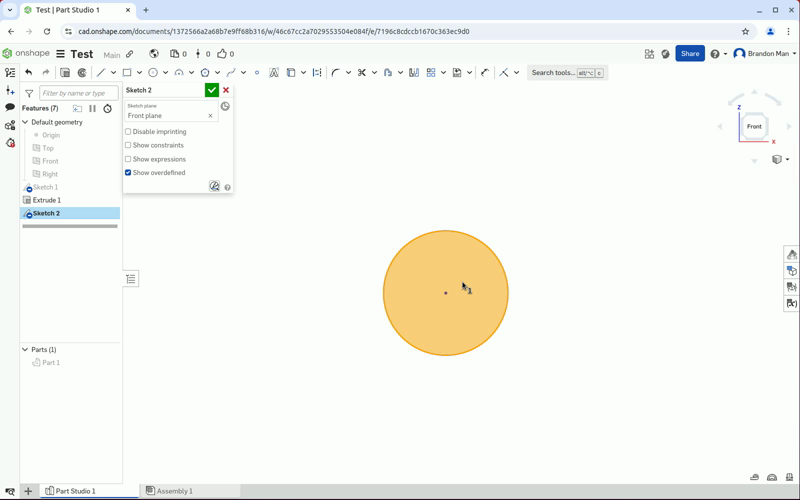
scroll(-6)
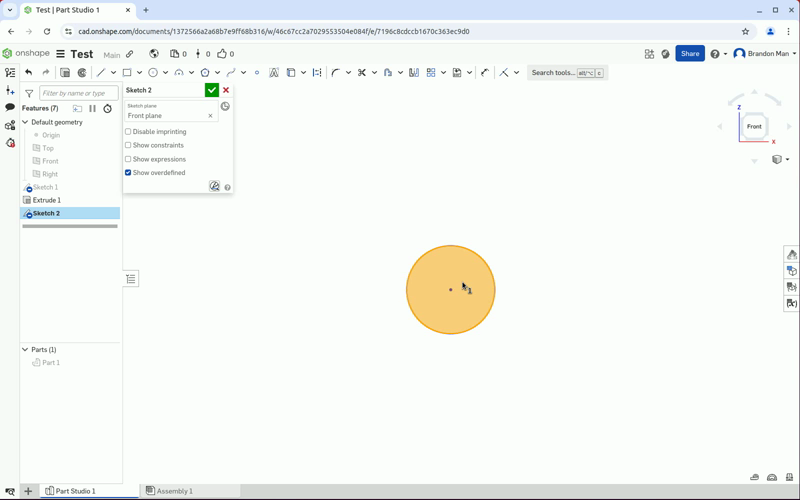
scroll(-6)
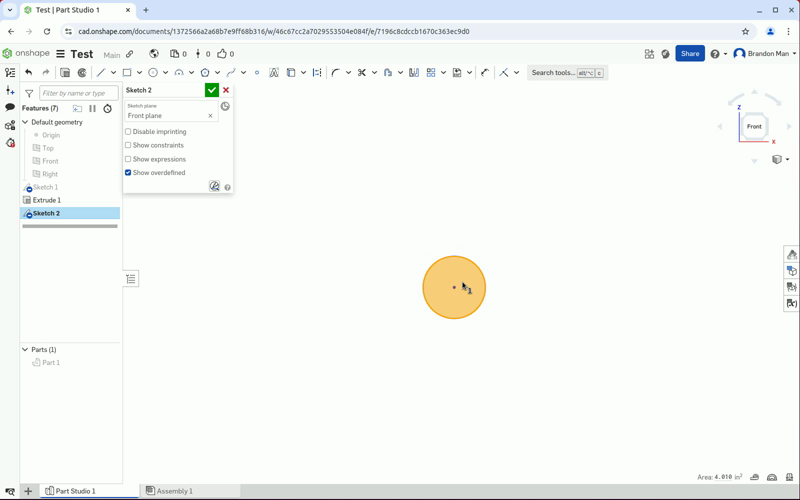
scroll(-6)
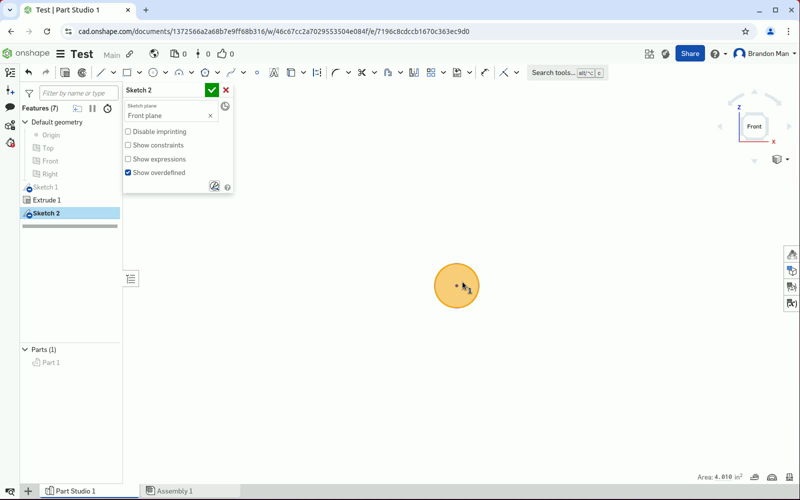
scroll(-6)
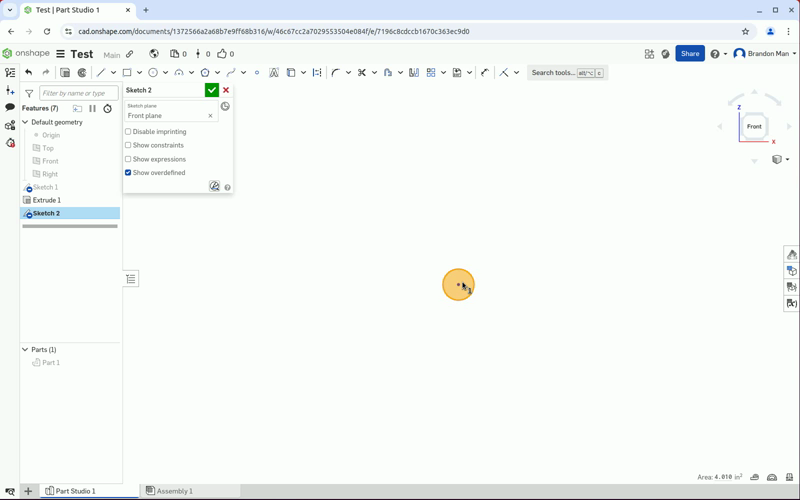
scroll(-6)
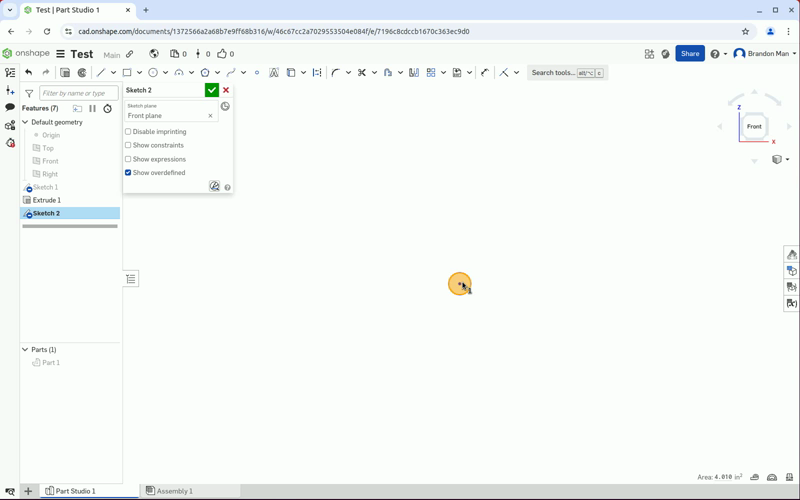
scroll(-6)
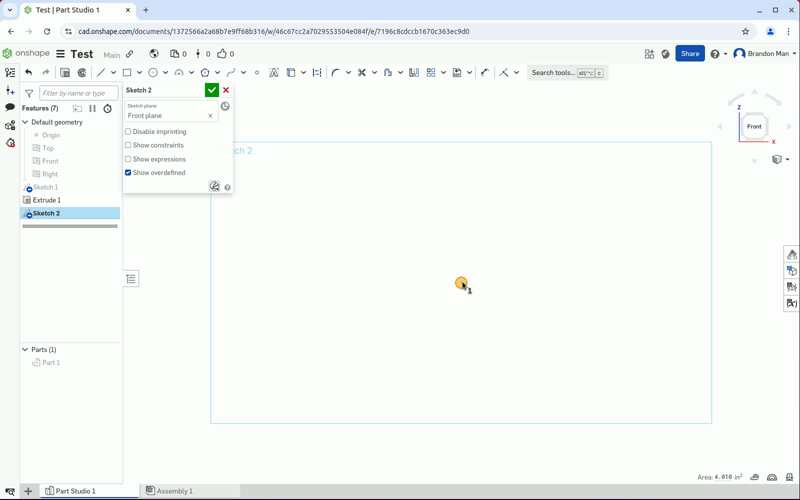
mouse_move(73, 352)
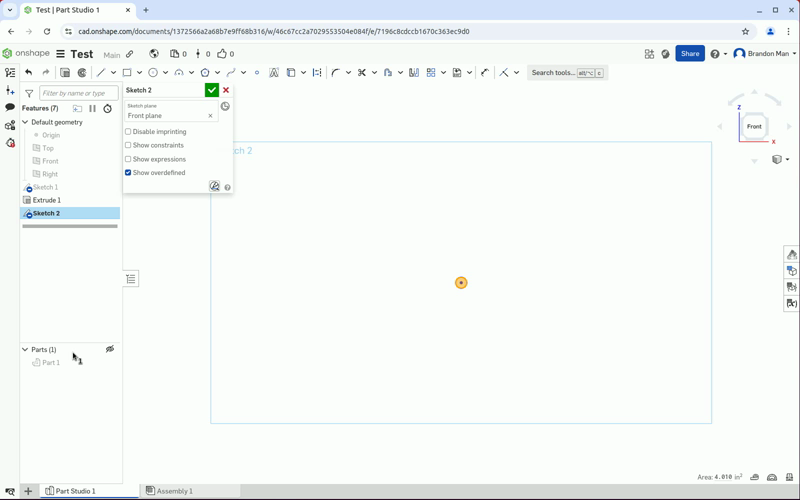
key(shift+y)
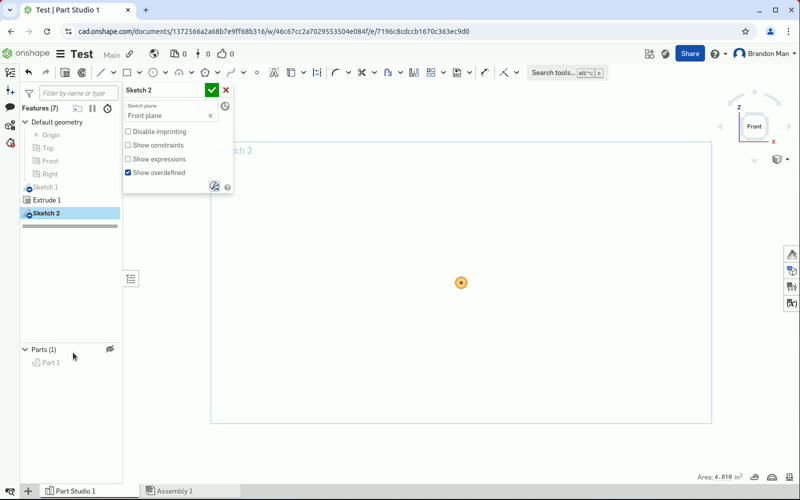
key(shift+e)
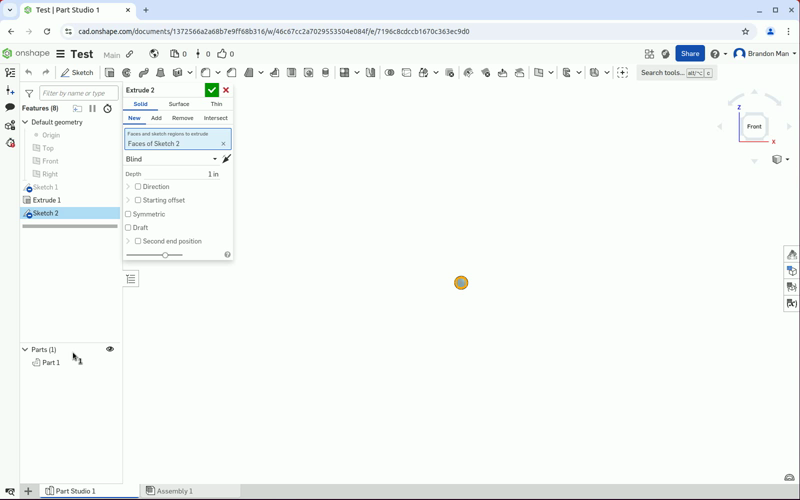
mouse_move(143, 106)
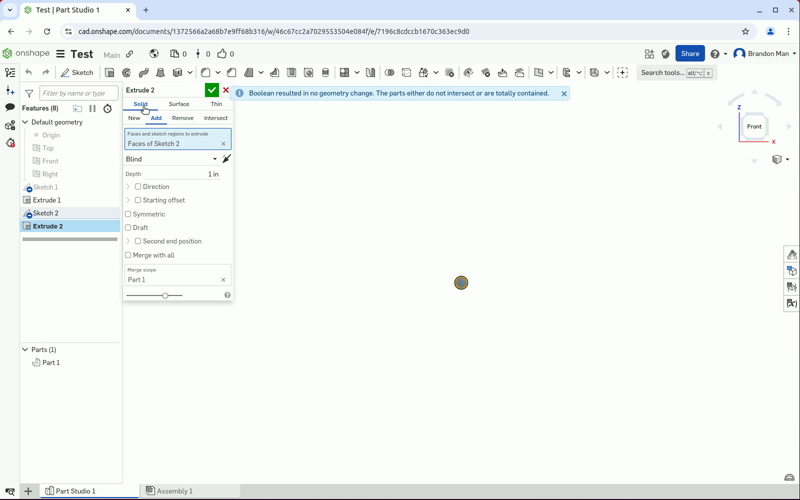
click(143, 106)
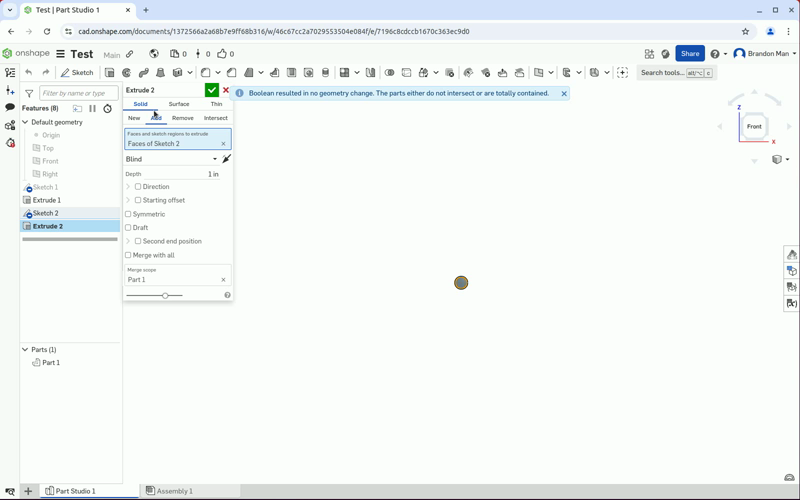
mouse_move(186, 120)
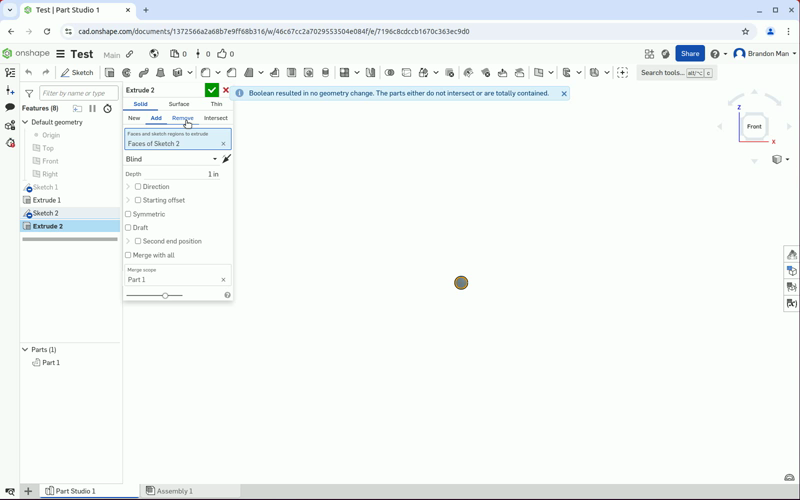
click(186, 120)
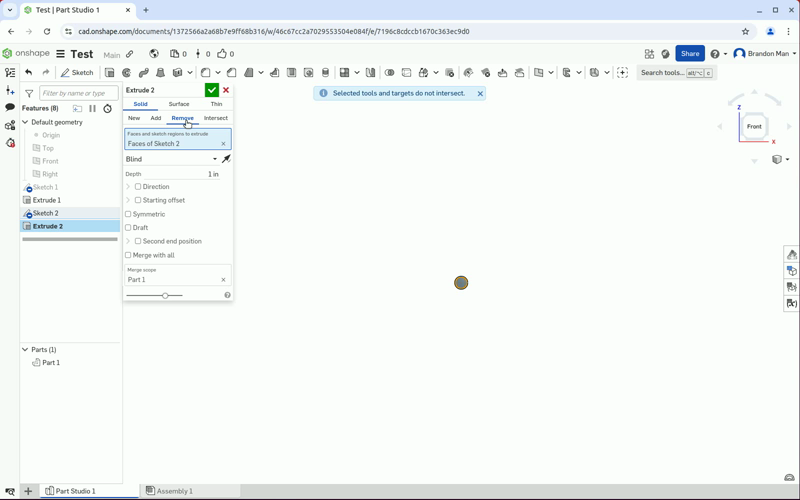
key(tab, 4)
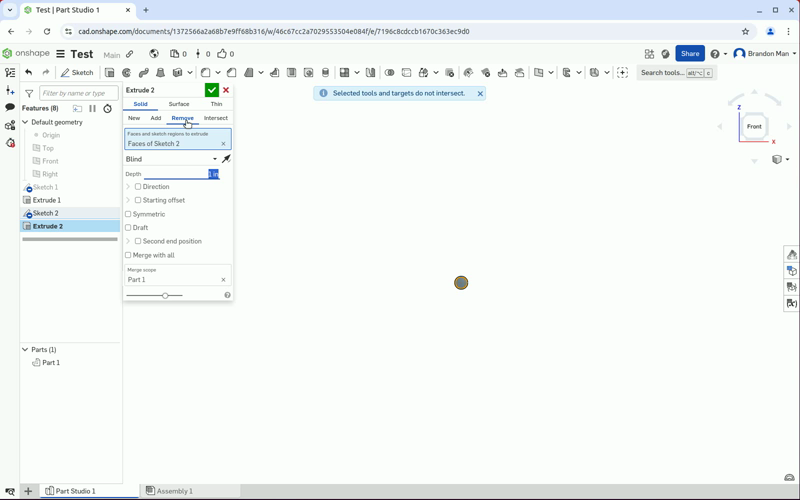
text(-23.108)
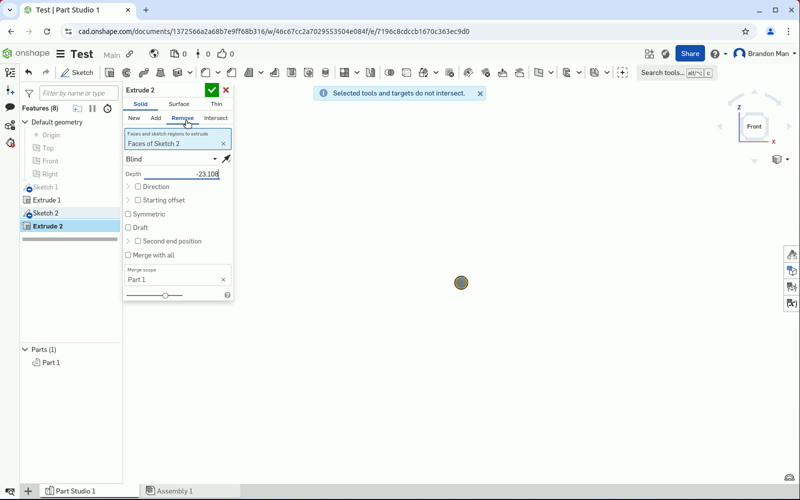
key(tab, 6)
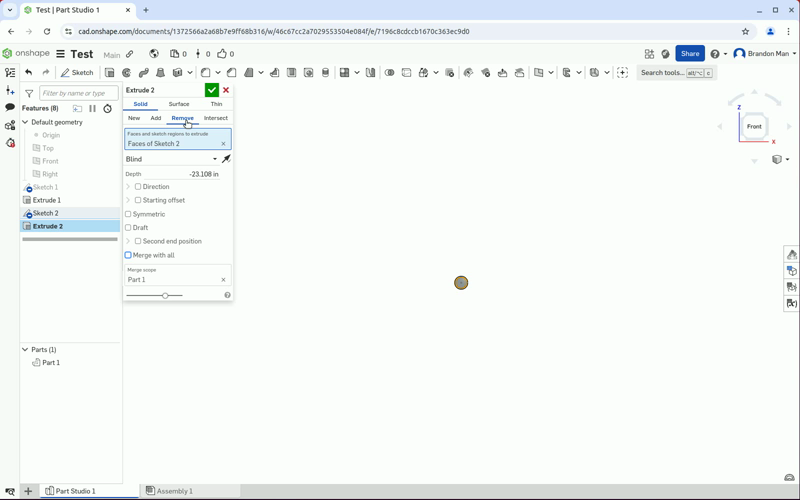
key(space)
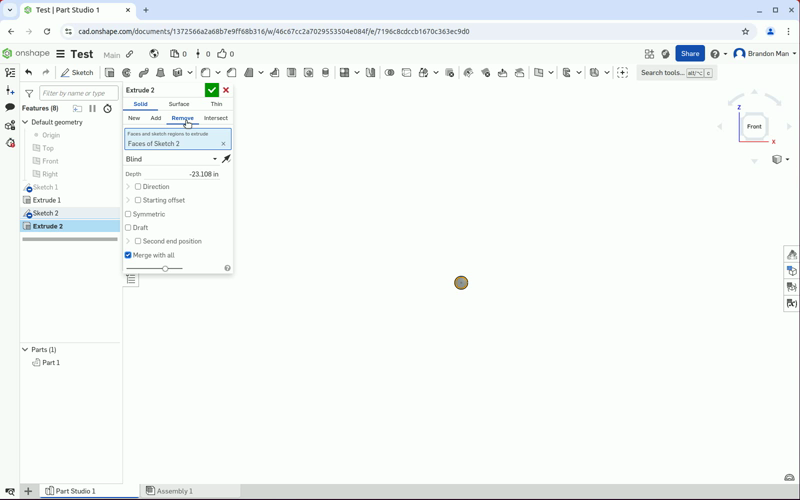
key(enter)
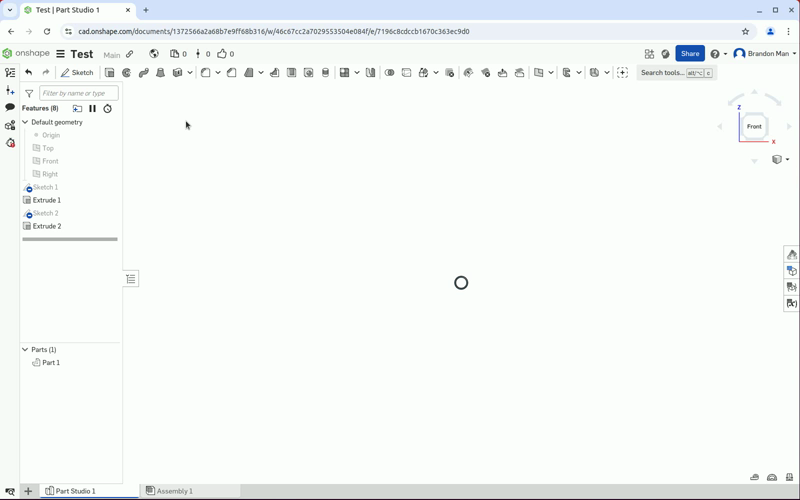
key(shift+h)
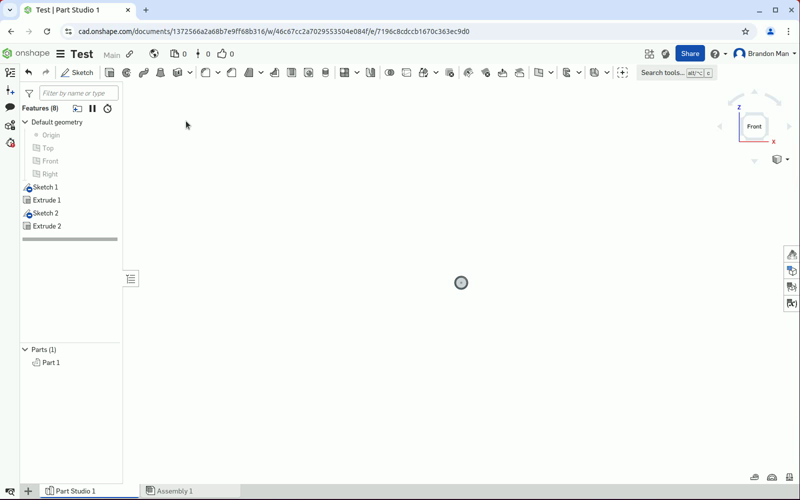
key(shift+h)
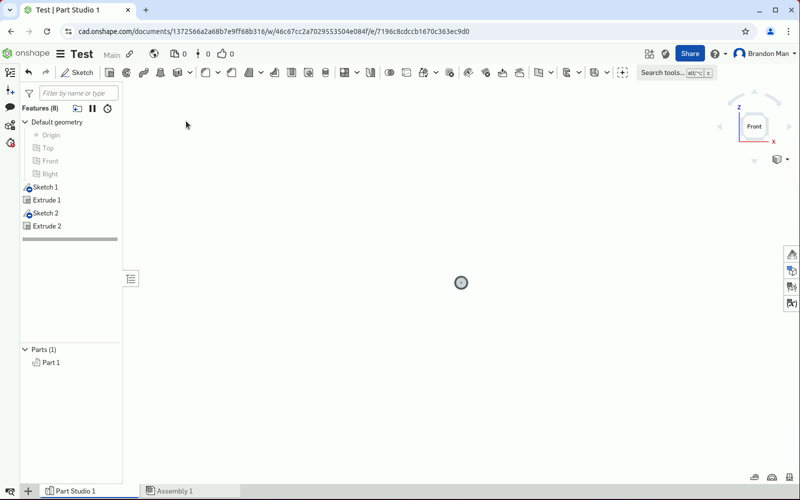
key(shift+7)
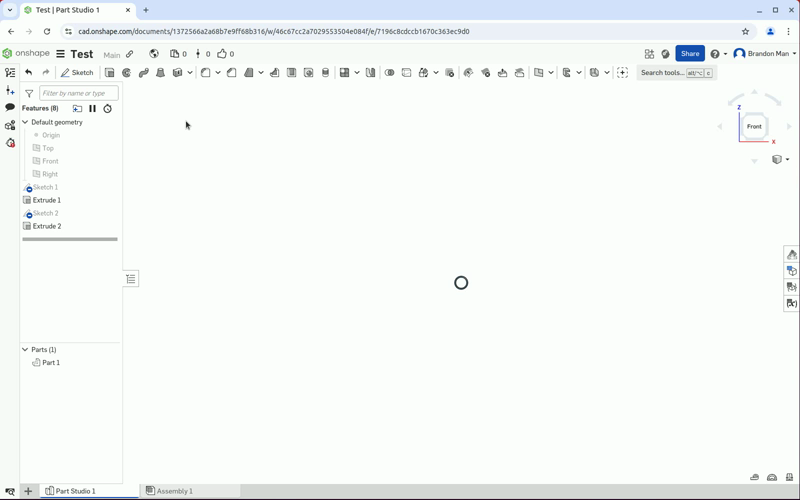
key(left, 2)
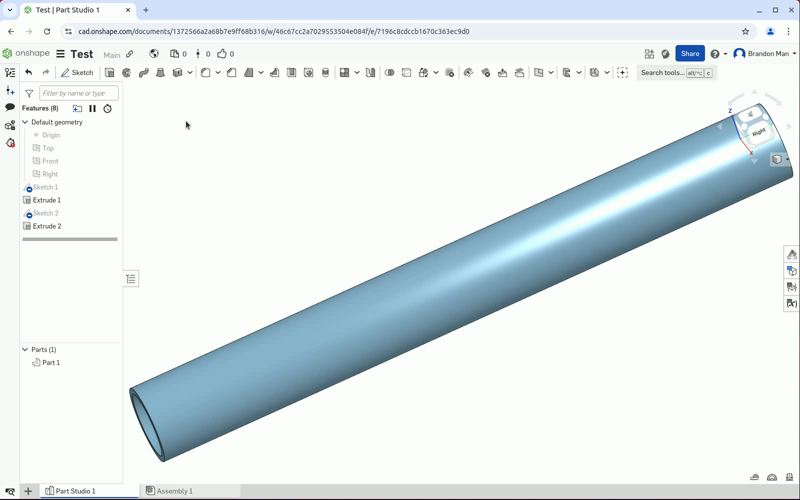
key(down, 2)
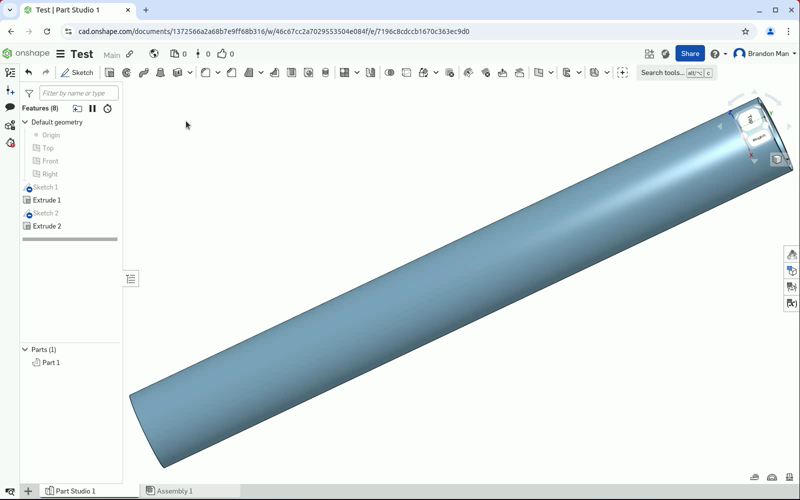
key(up, 2)
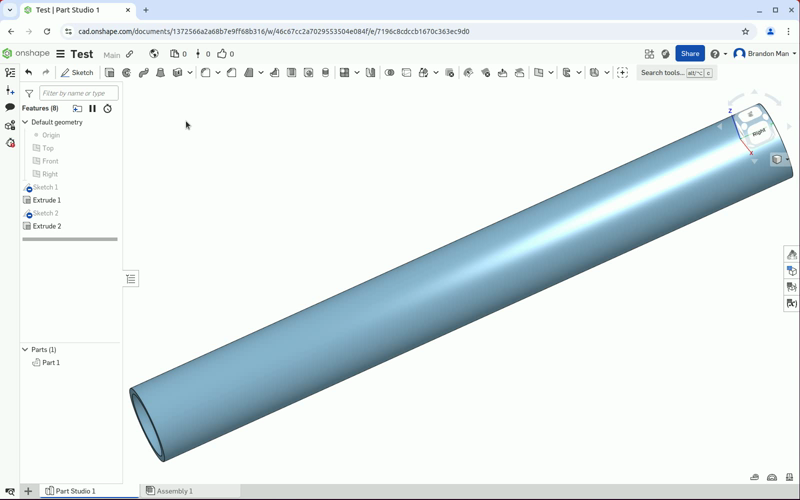
key(right, 2)
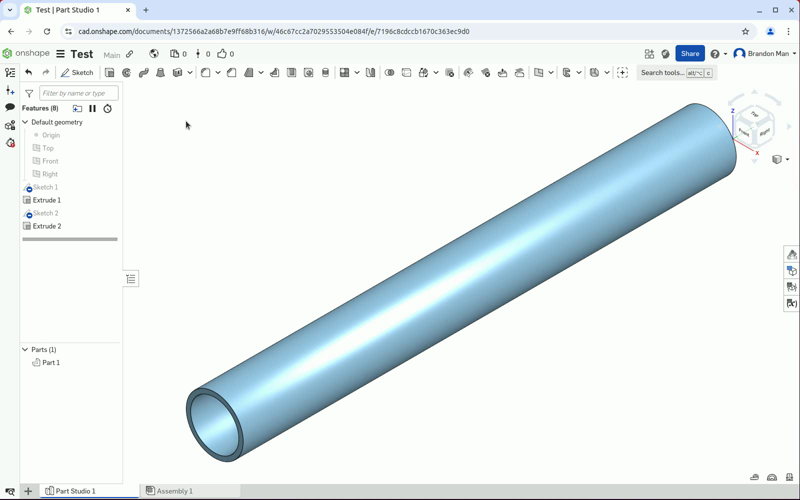
mouse_move(73, 189)
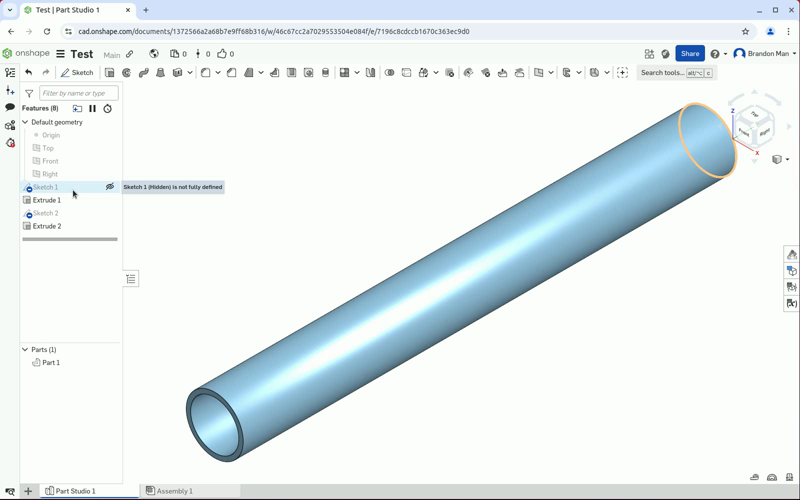
click(73, 189)